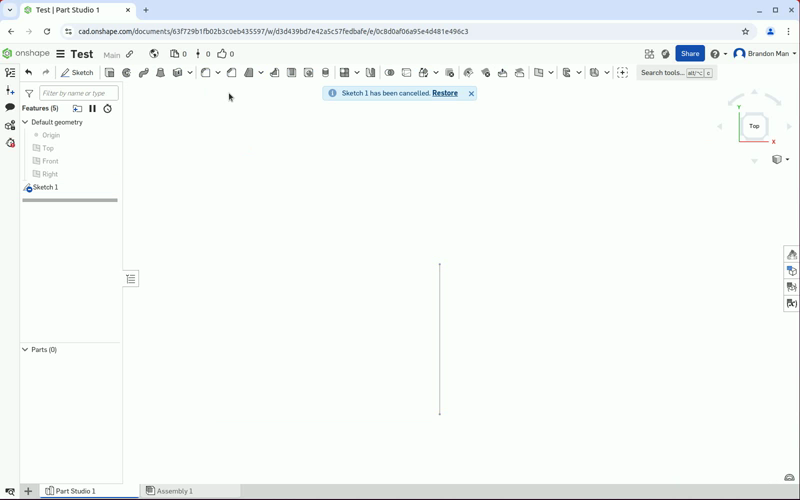
key(shift+h)
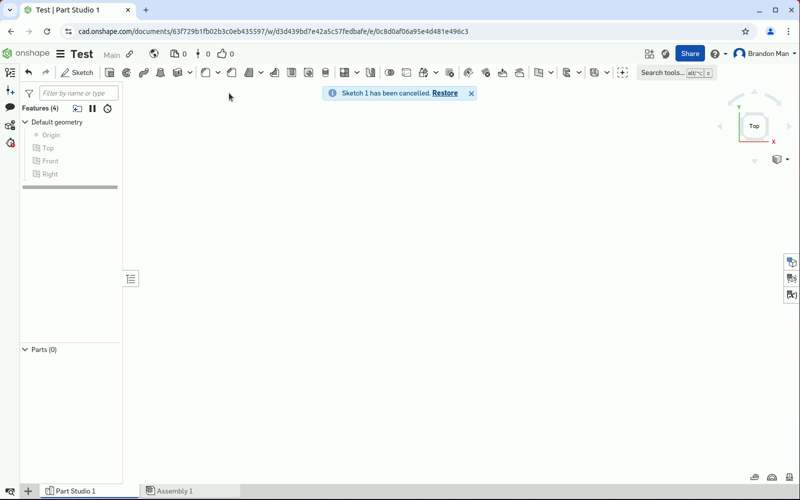
mouse_move(73, 352)
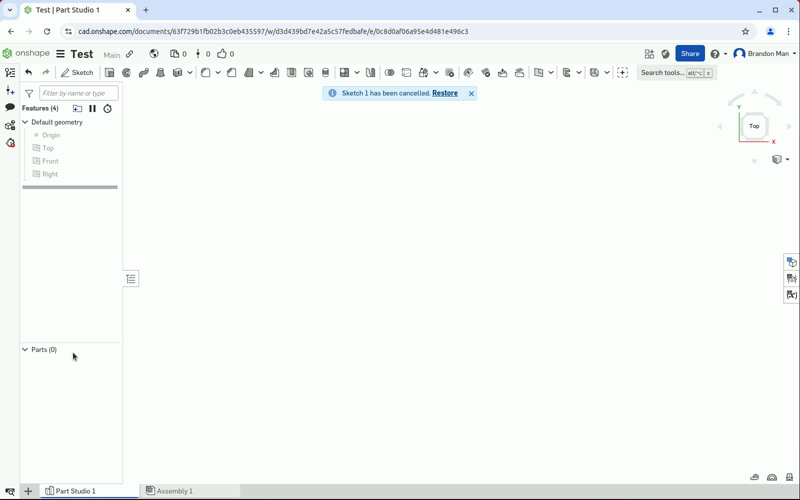
key(y)
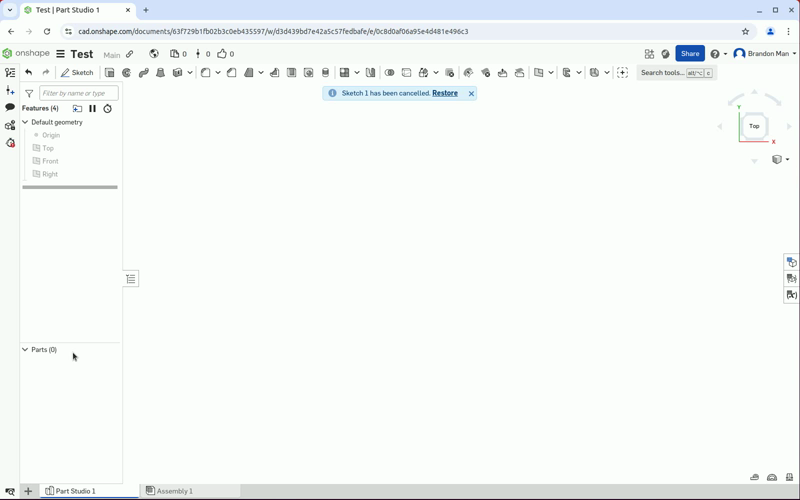
key(shift+p)
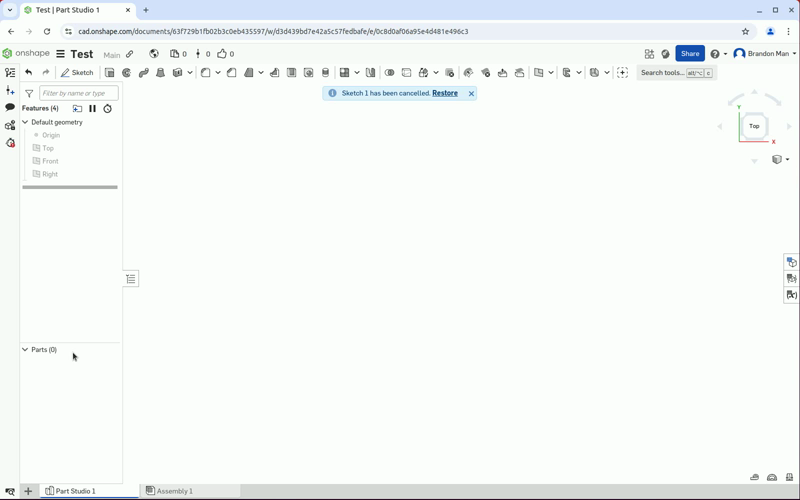
key(space)
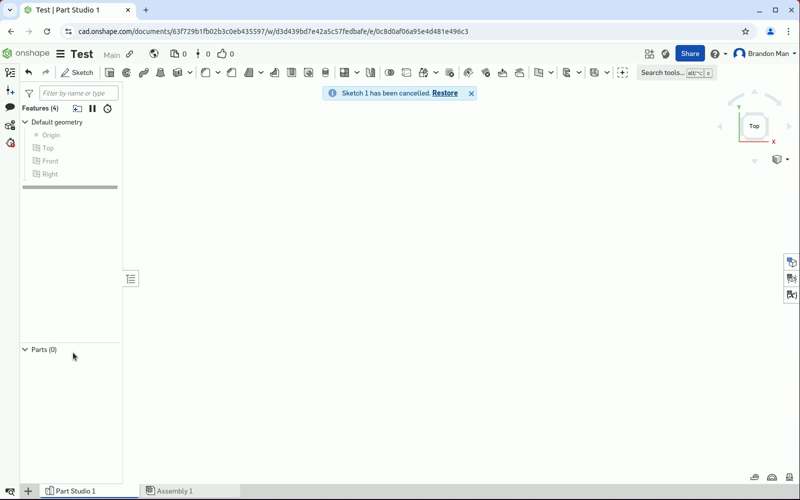
key_down(shift)
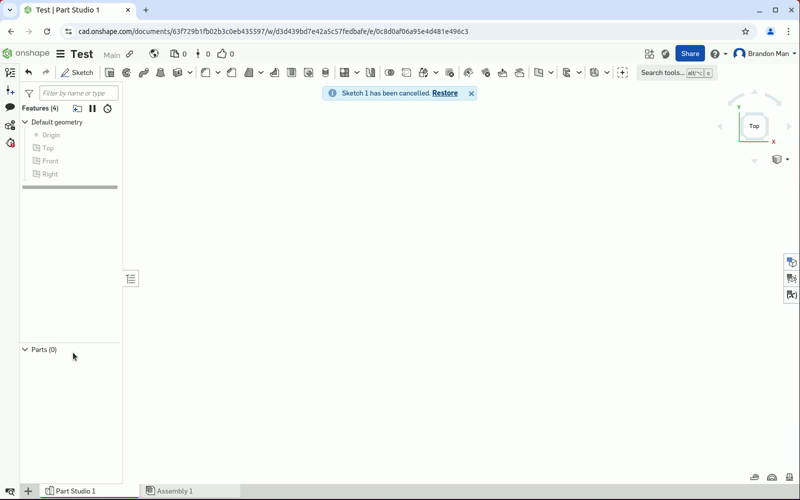
key(up)
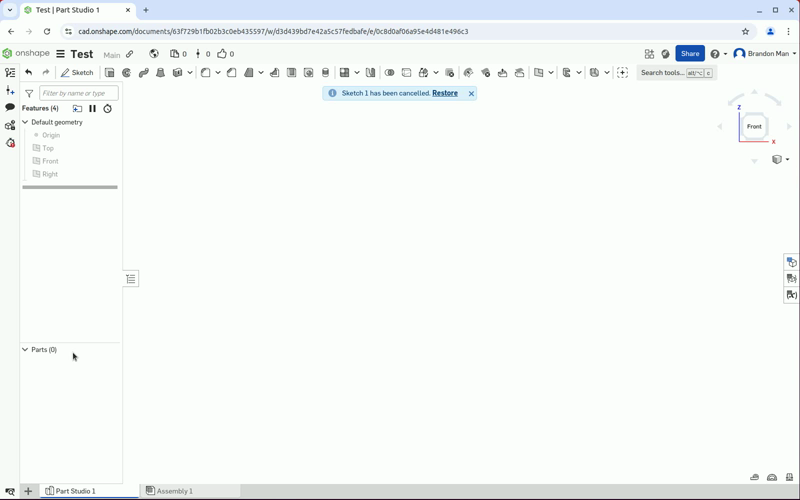
key_up(shift)
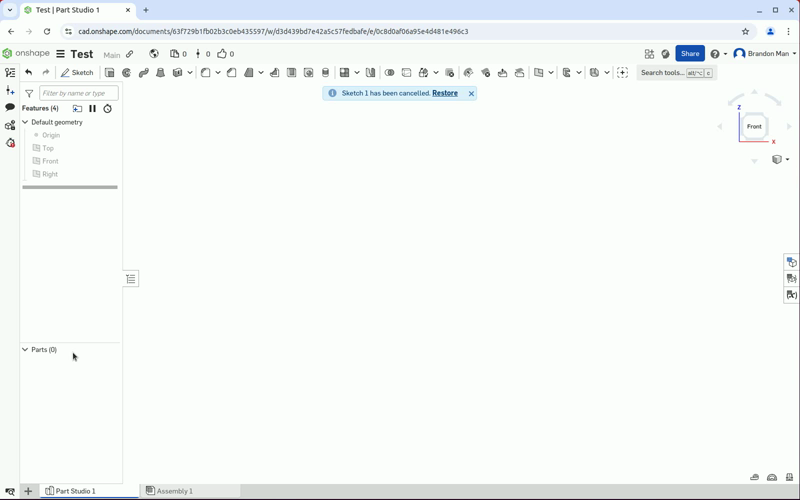
mouse_move(73, 352)
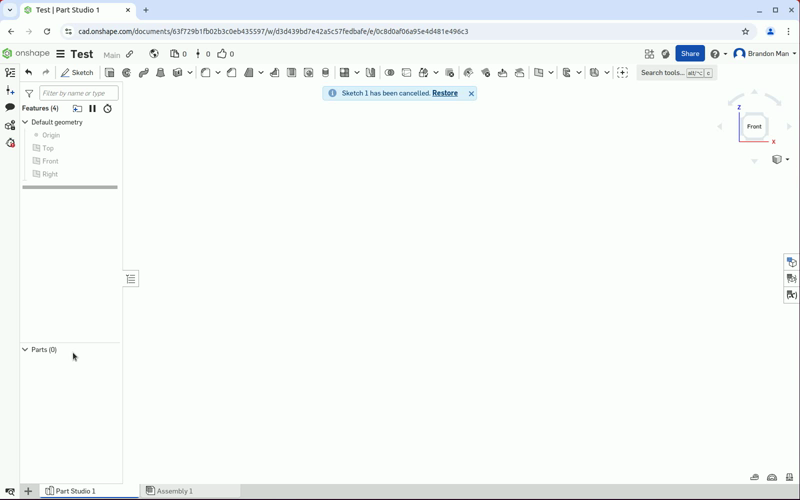
key(shift+y)
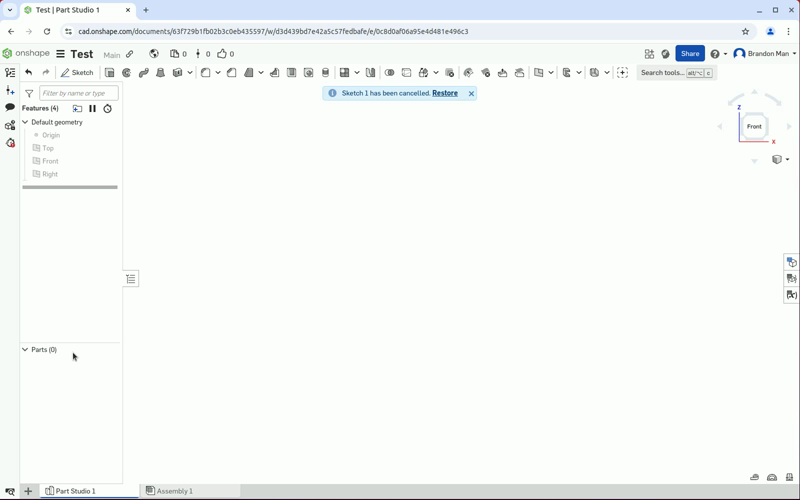
key(shift+s)
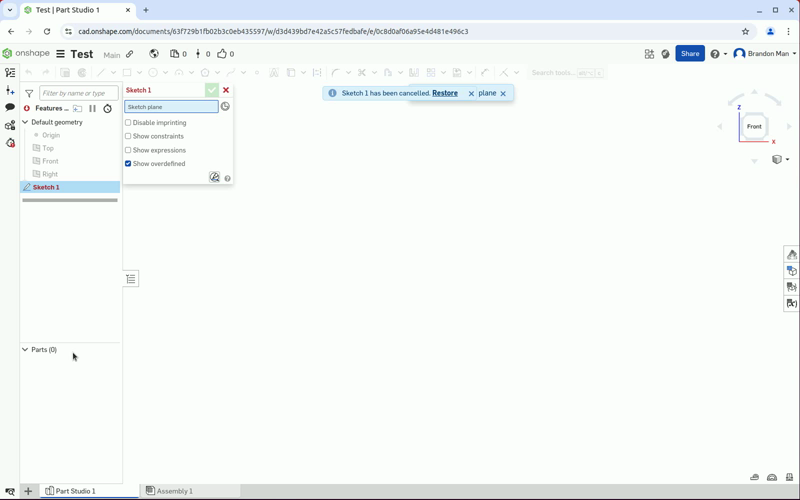
mouse_move(73, 163)
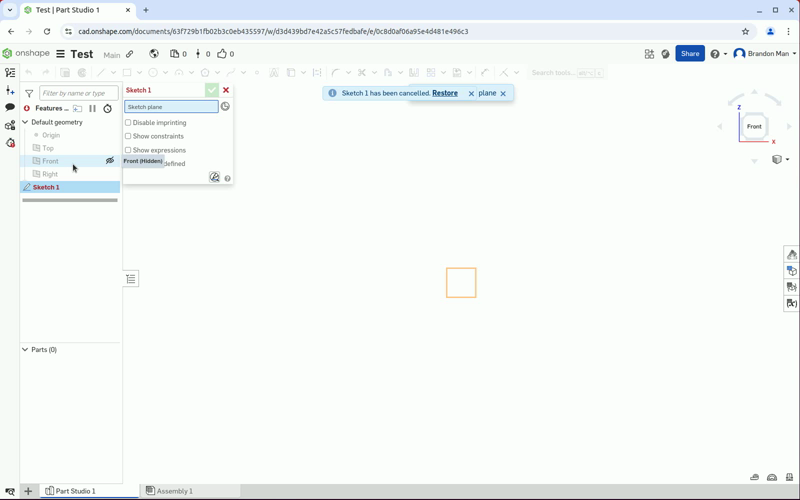
click(73, 163)
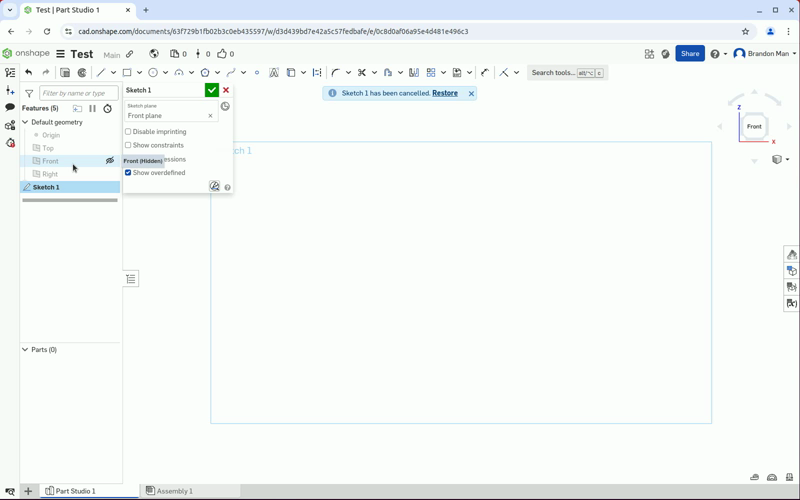
mouse_move(73, 352)
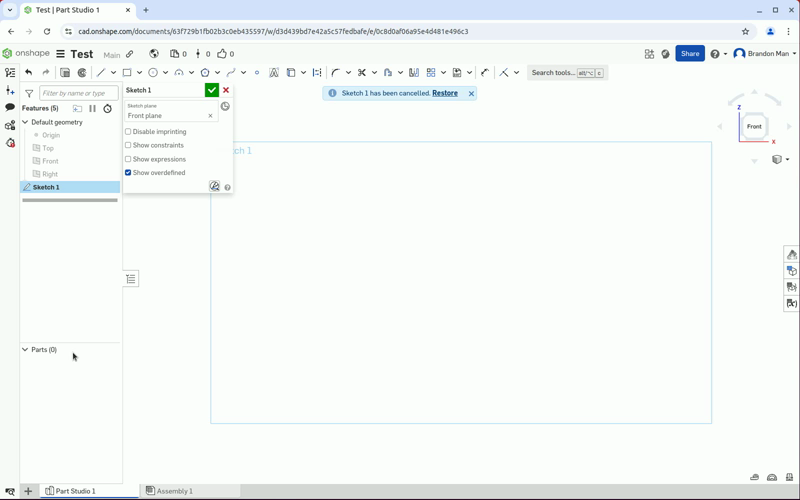
key(y)
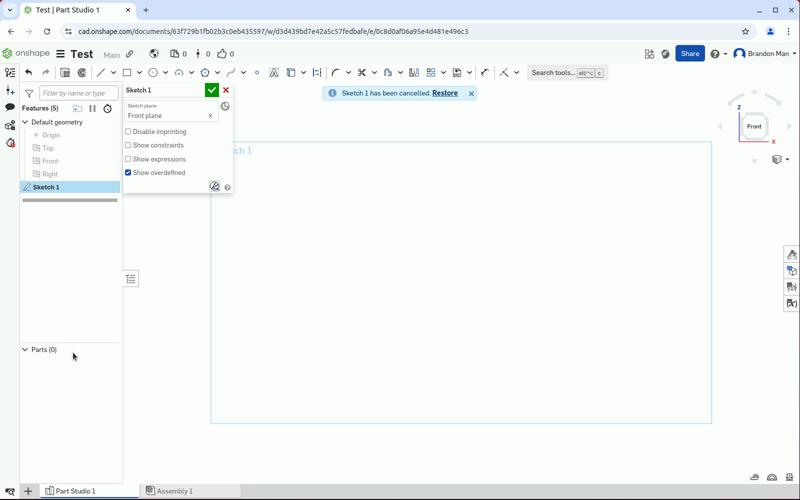
key(c)
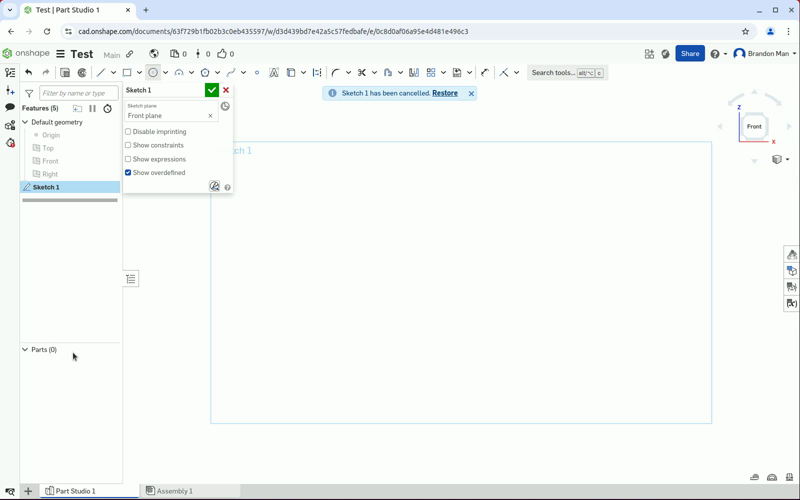
key_down(shift)
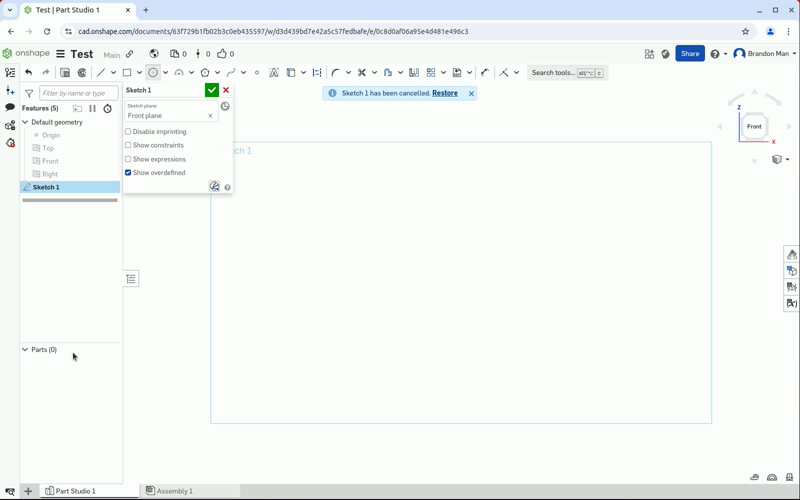
mouse_move(461, 282)
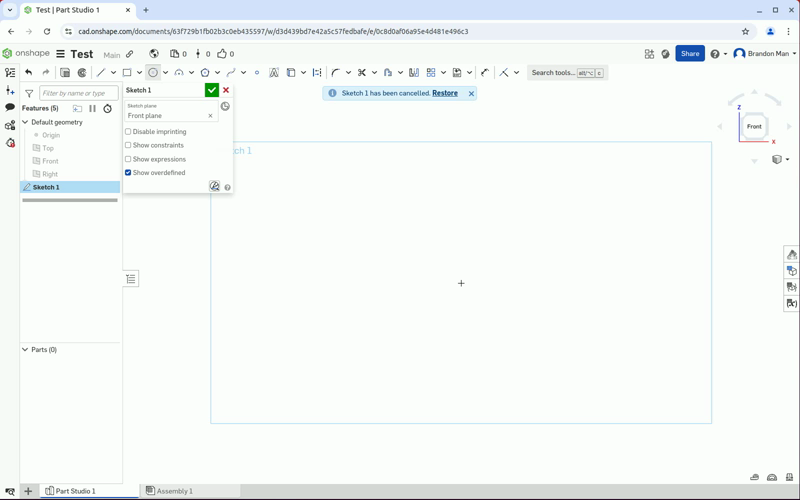
click(461, 282)
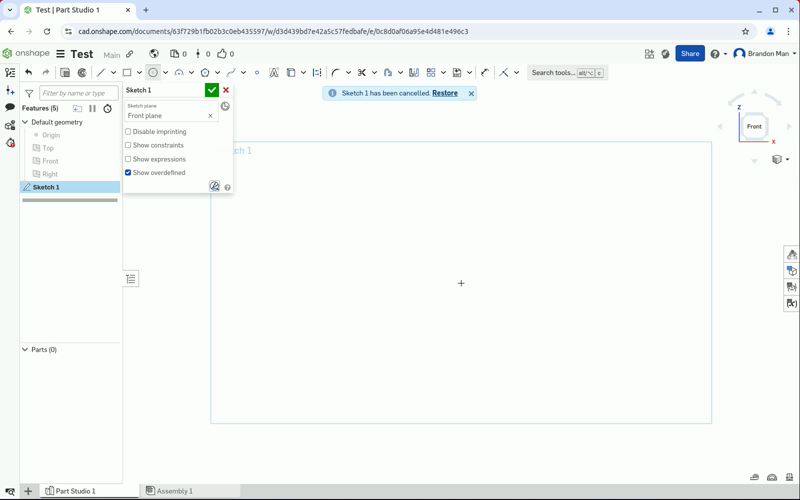
key_up(shift)
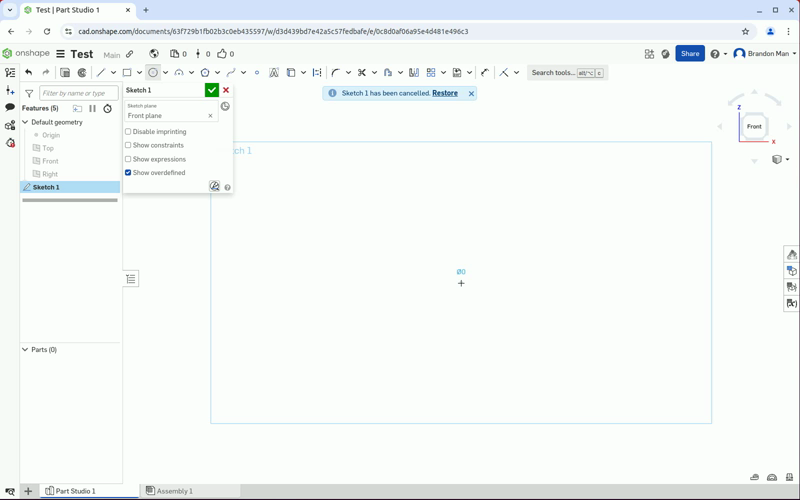
mouse_move(524, 282)
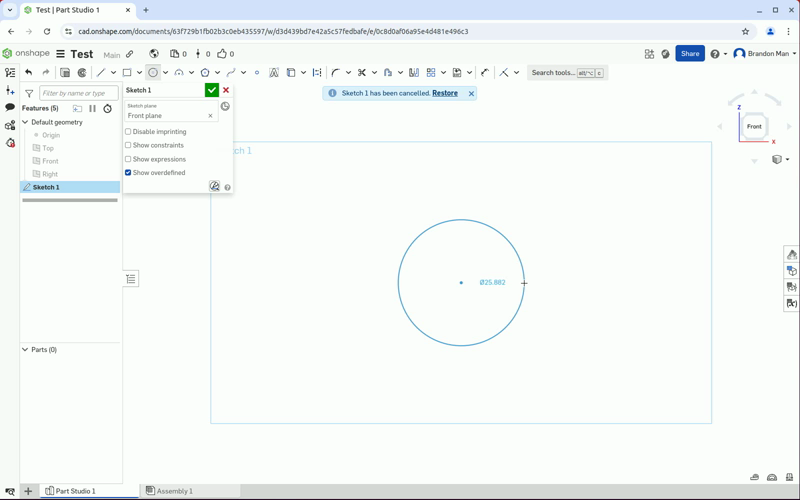
click(524, 282)
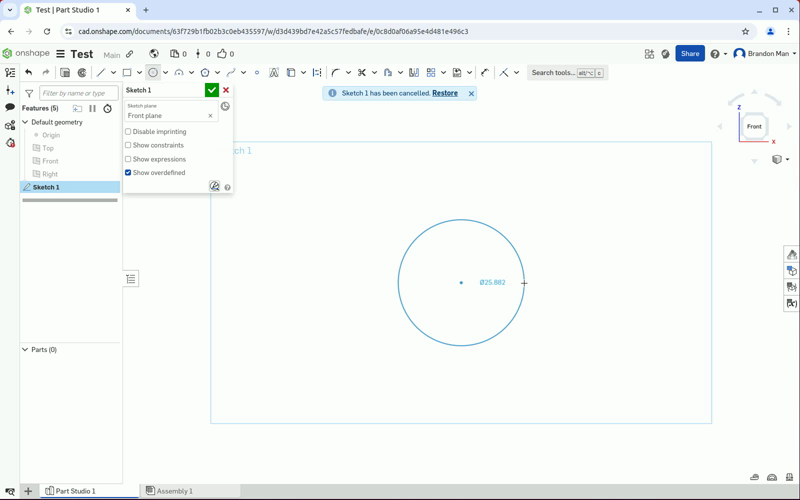
key(esc)
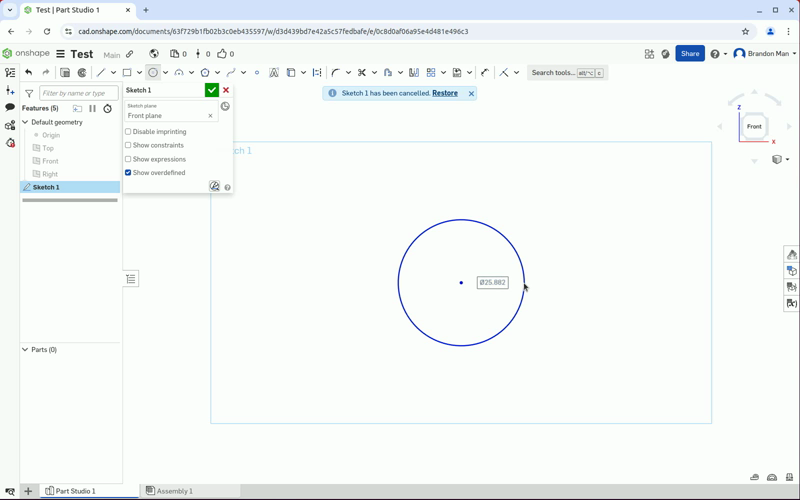
key(c)
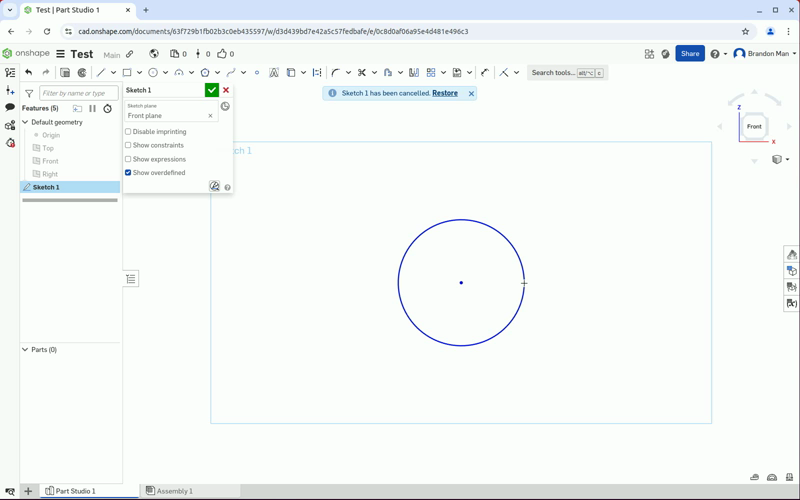
key_down(shift)
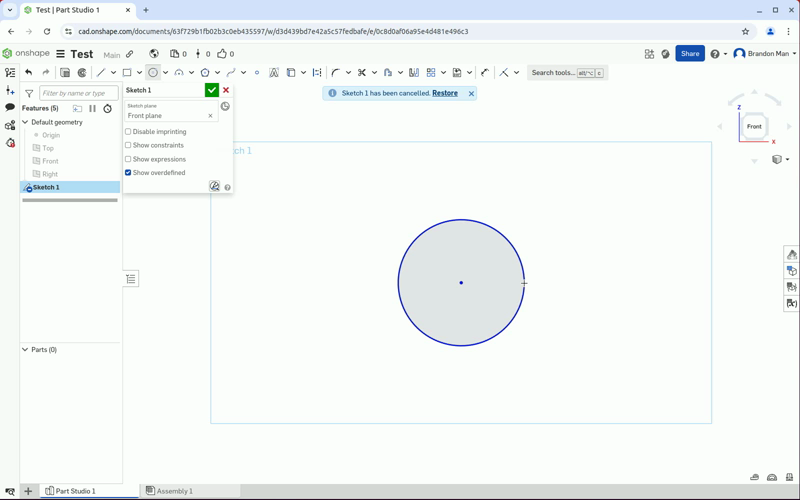
mouse_move(461, 282)
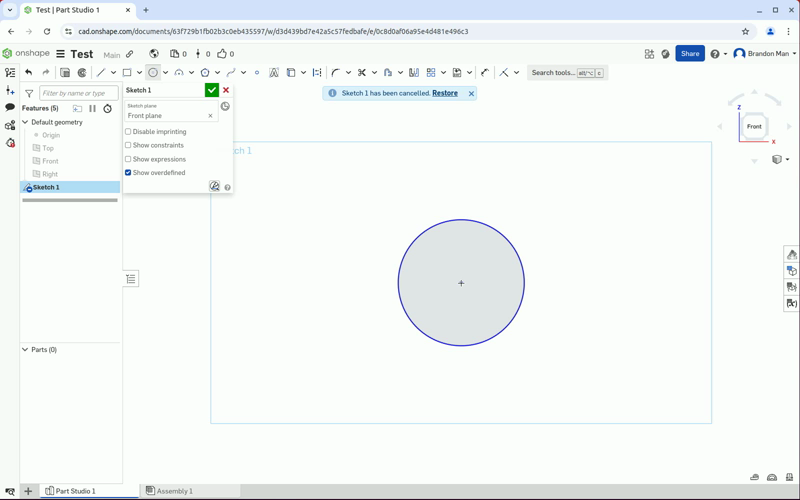
click(461, 282)
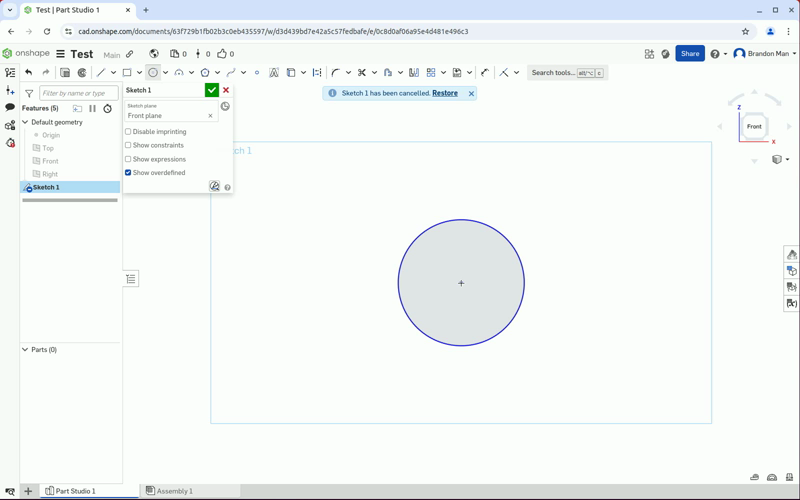
key_up(shift)
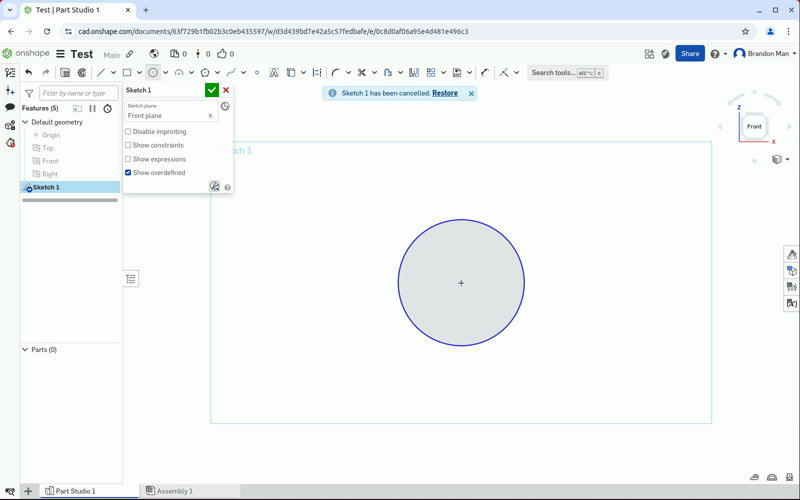
mouse_move(520, 282)
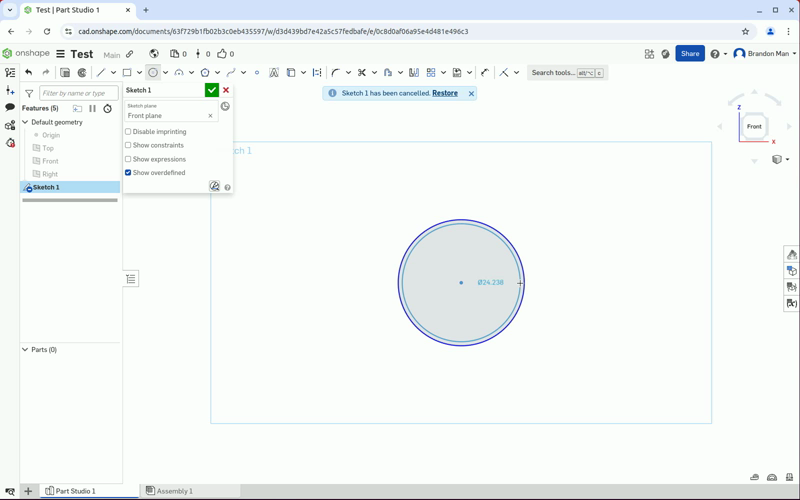
scroll(6)
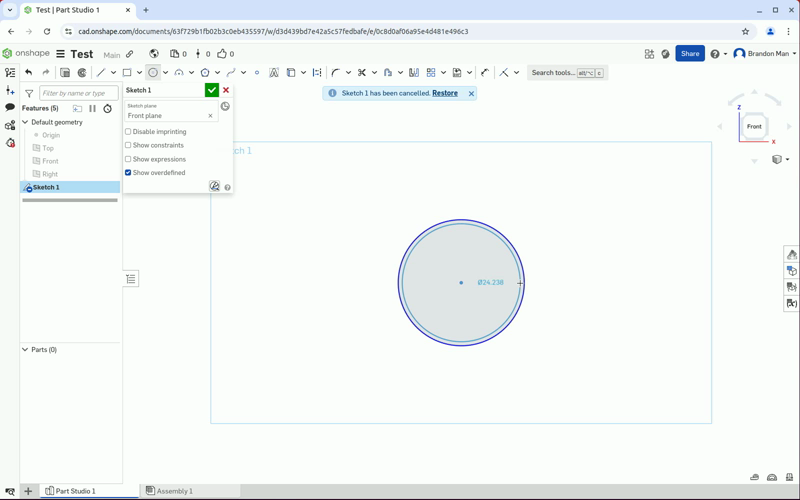
scroll(6)
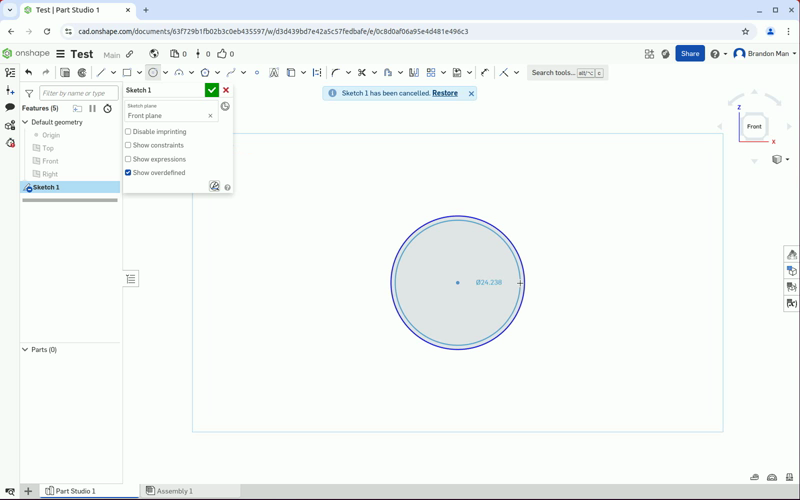
scroll(6)
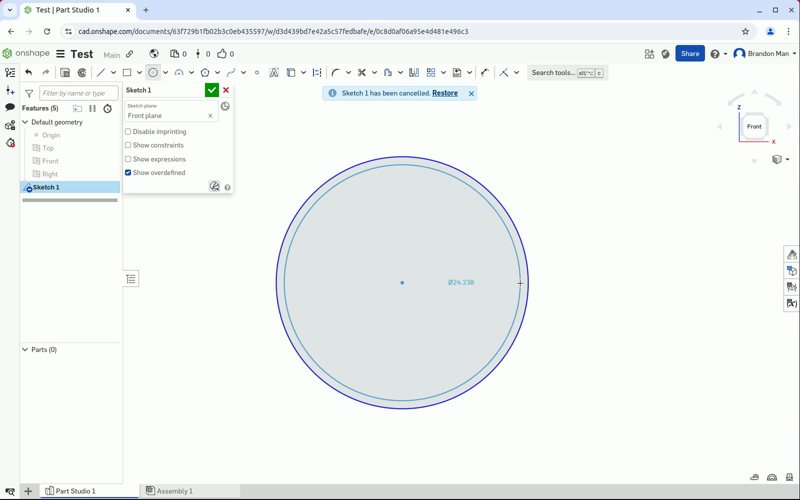
scroll(6)
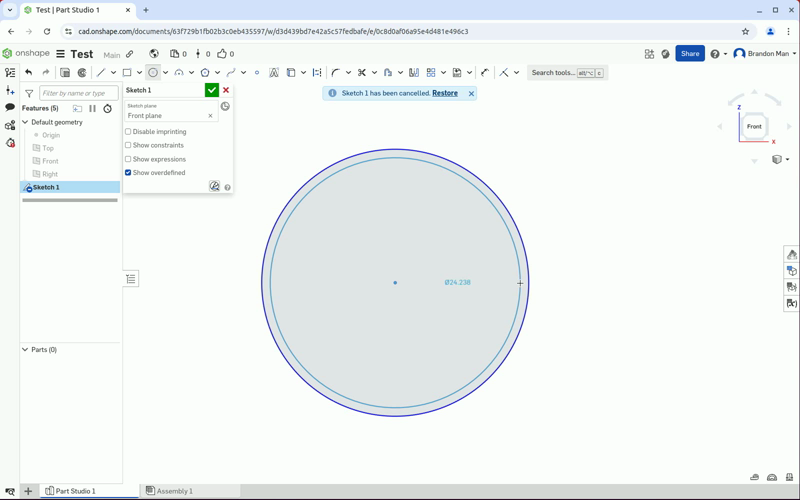
scroll(6)
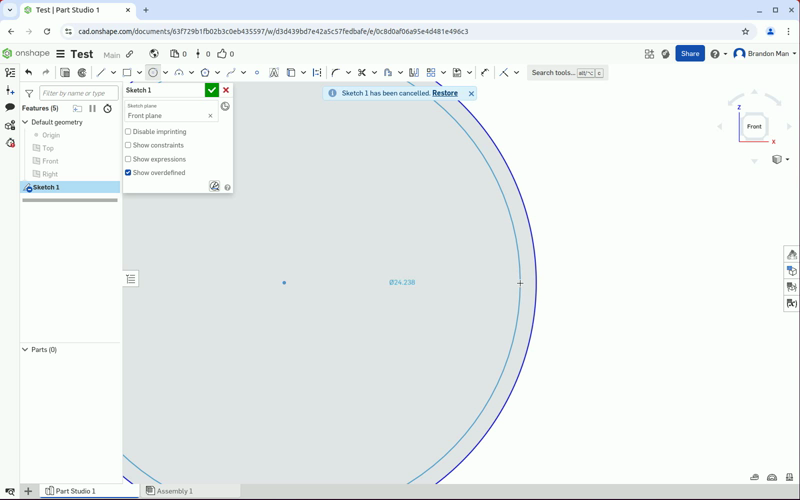
scroll(6)
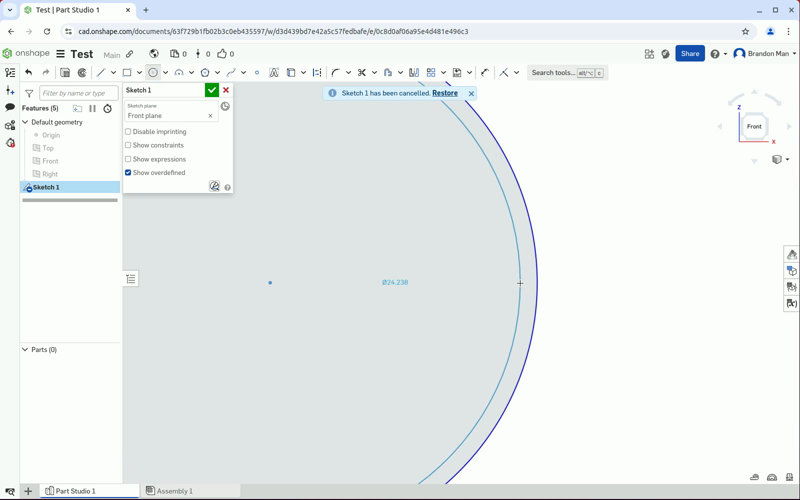
scroll(6)
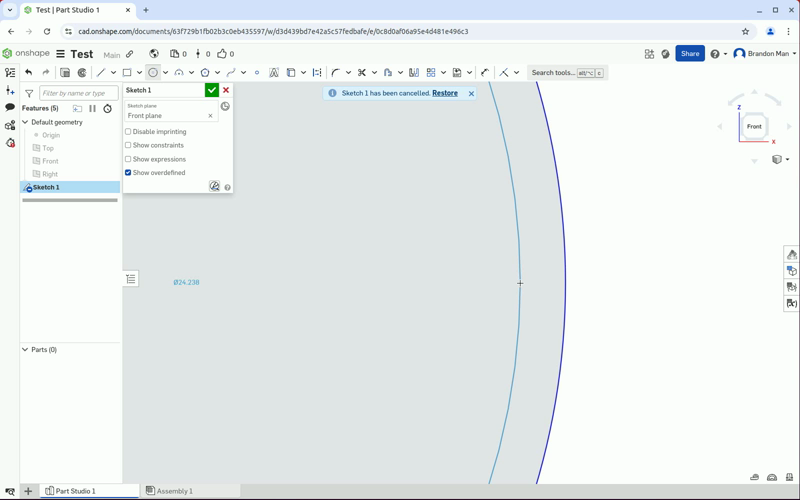
click(520, 282)
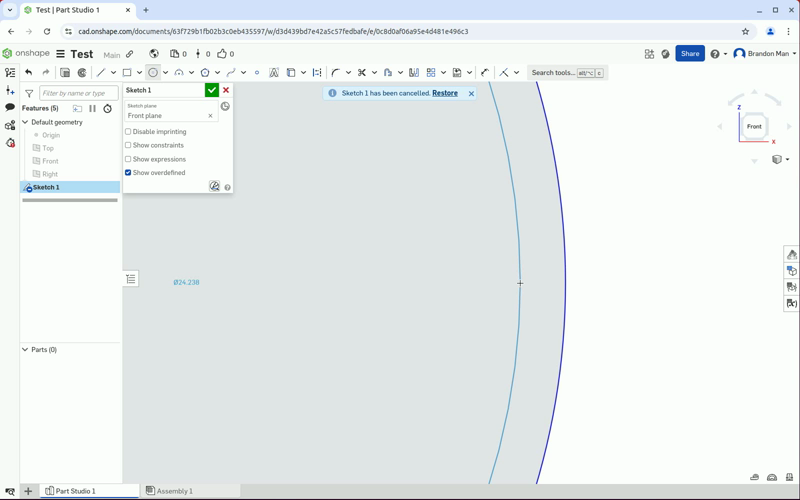
scroll(-6)
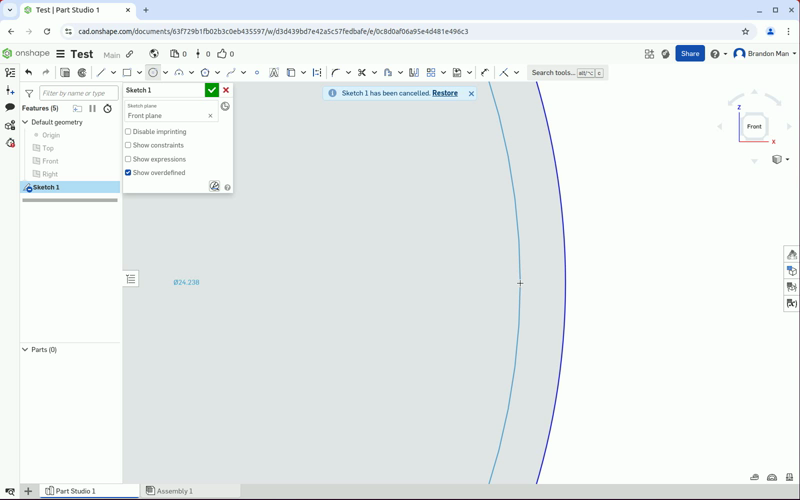
scroll(-6)
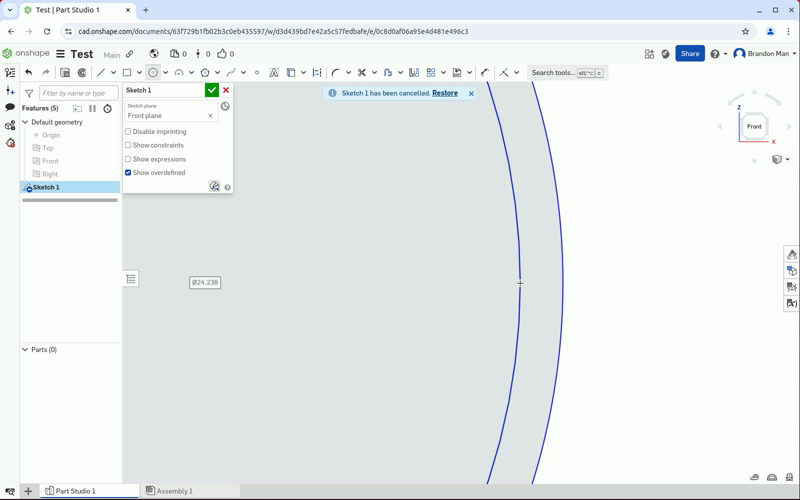
scroll(-6)
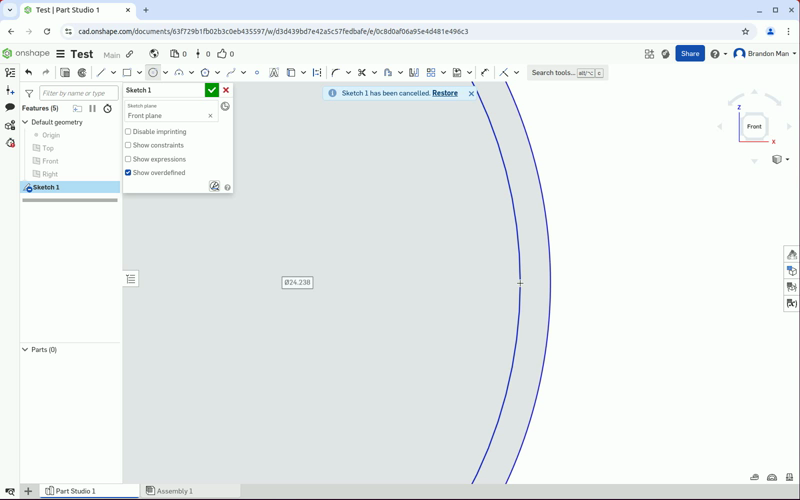
scroll(-6)
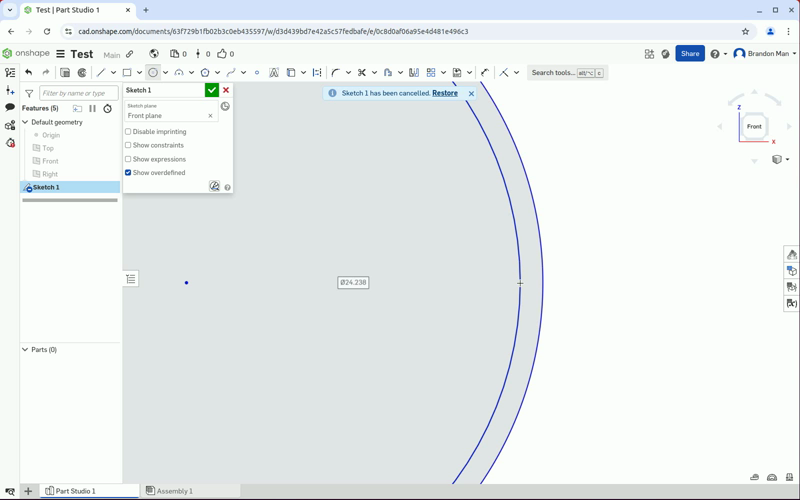
scroll(-6)
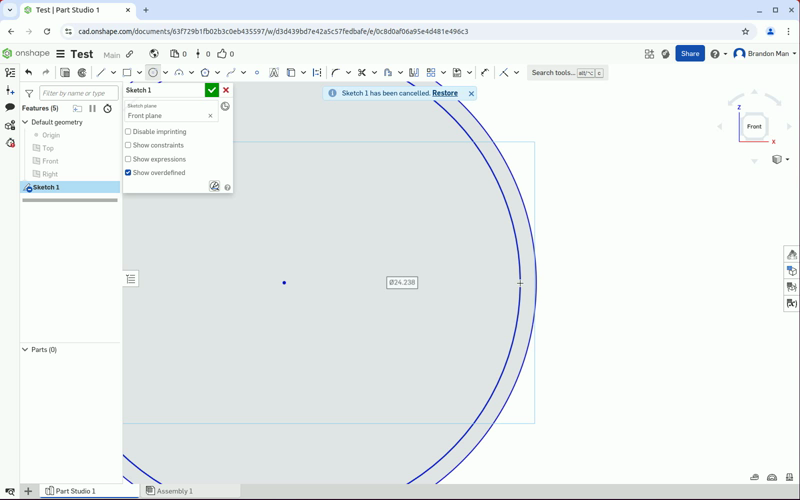
scroll(-6)
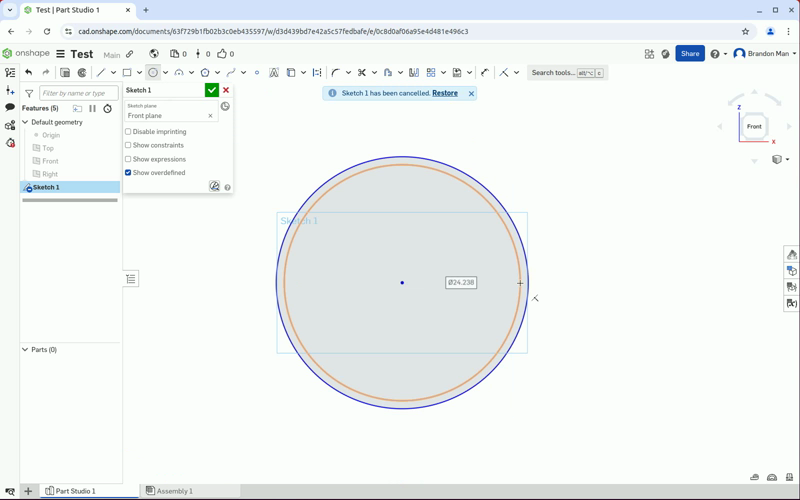
scroll(-6)
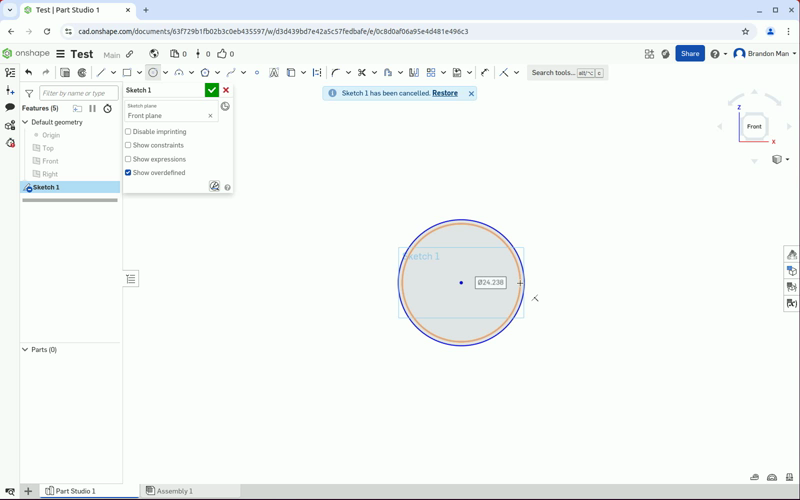
key(esc)
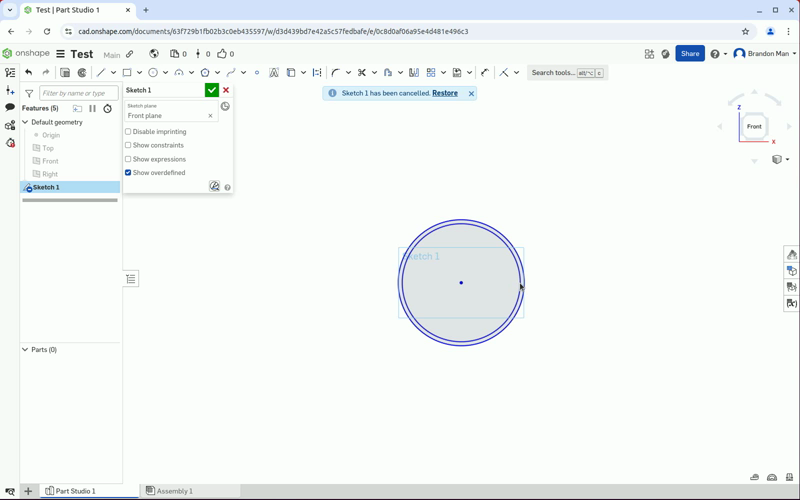
mouse_move(445, 224)
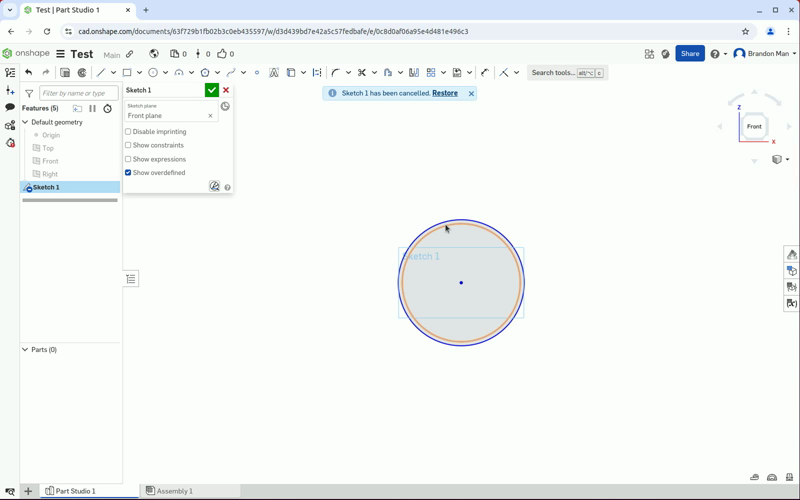
scroll(6)
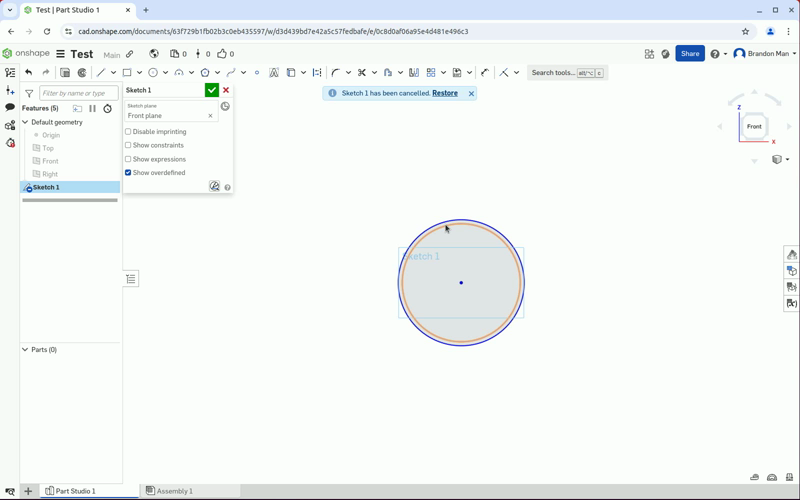
scroll(6)
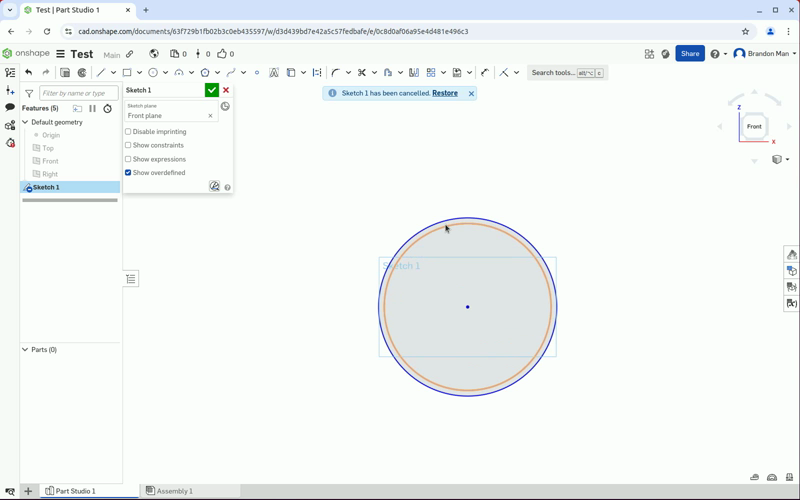
scroll(6)
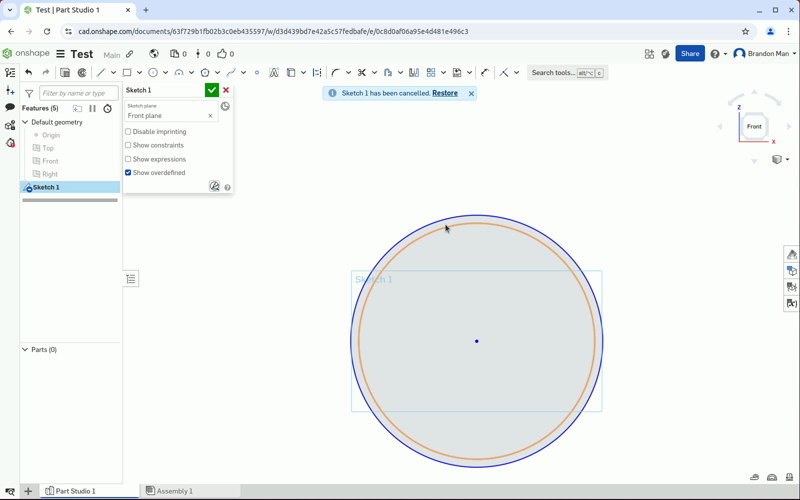
scroll(6)
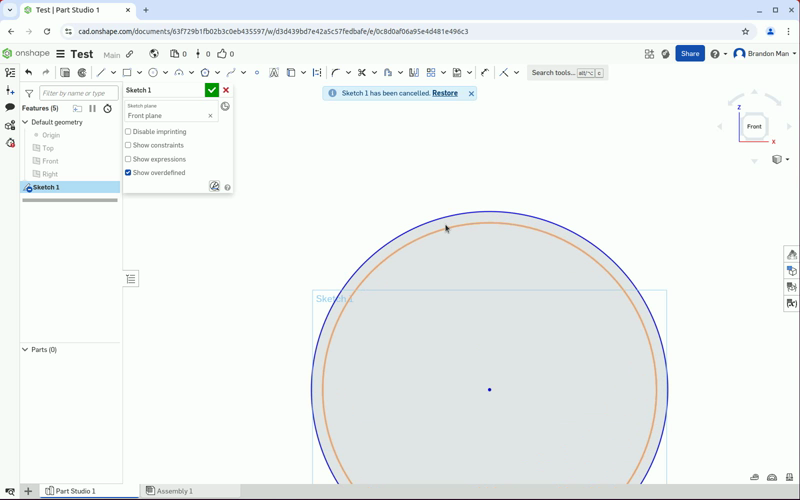
scroll(6)
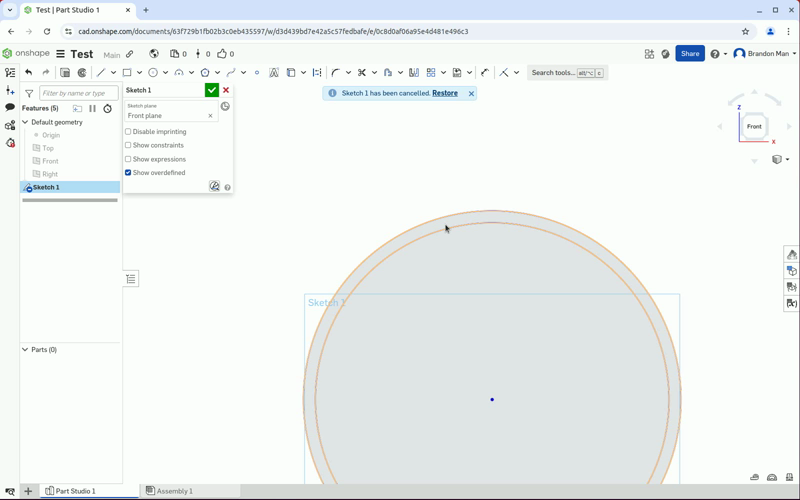
scroll(6)
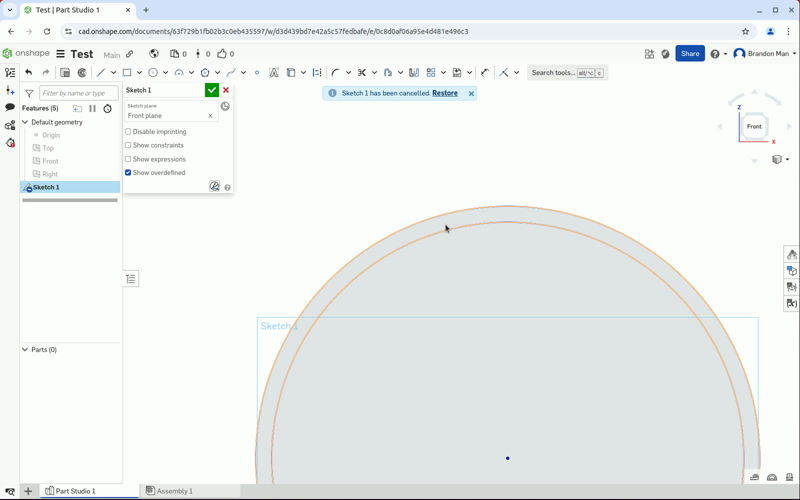
scroll(6)
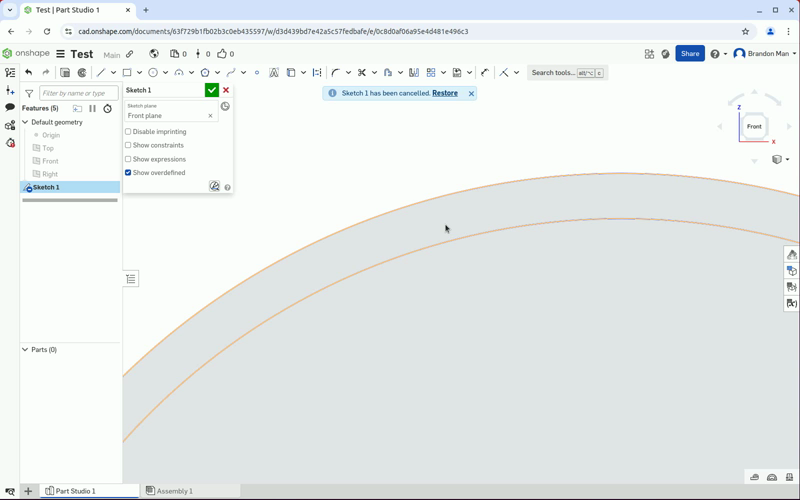
click(445, 224)
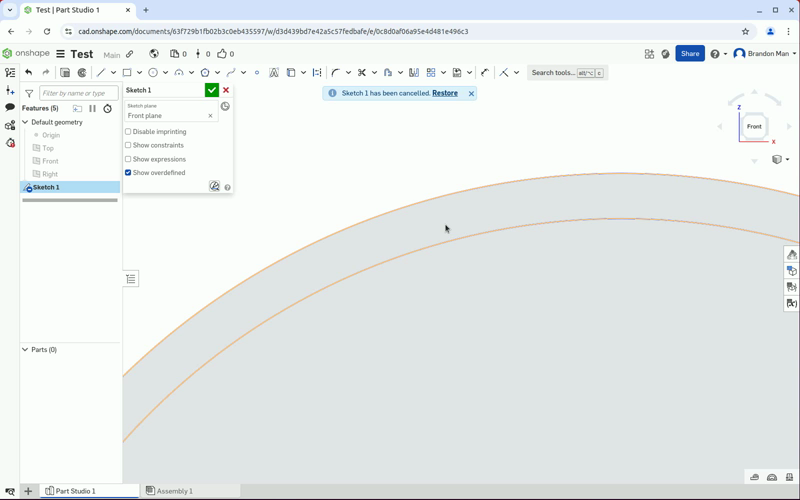
scroll(-6)
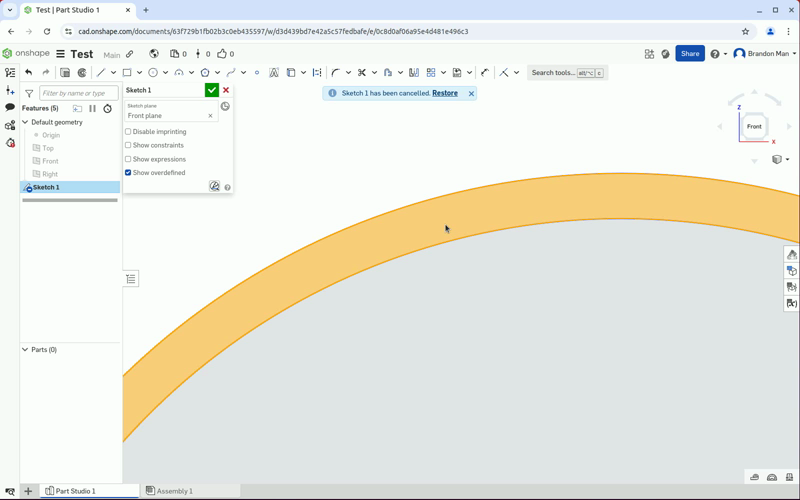
scroll(-6)
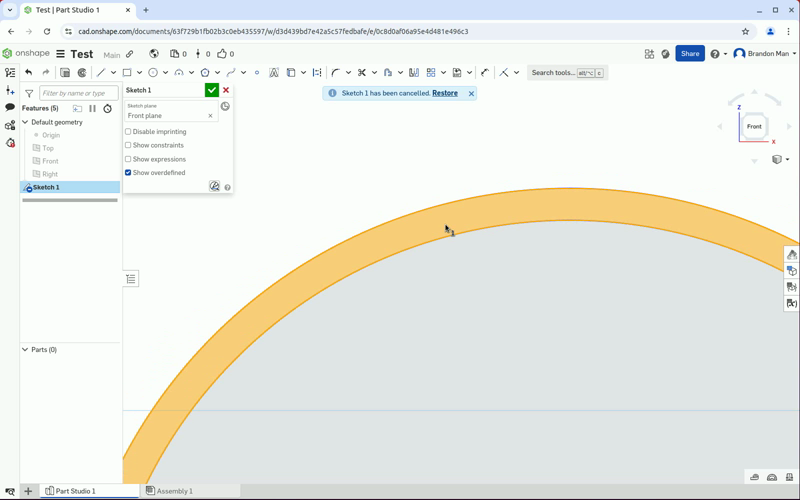
scroll(-6)
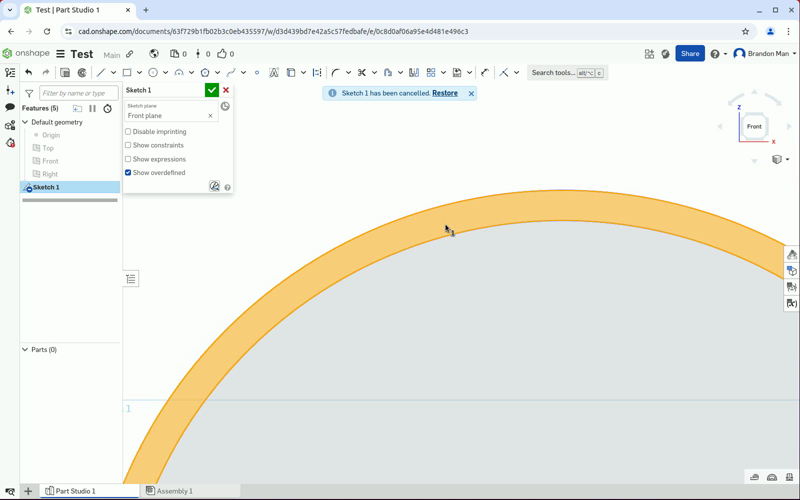
scroll(-6)
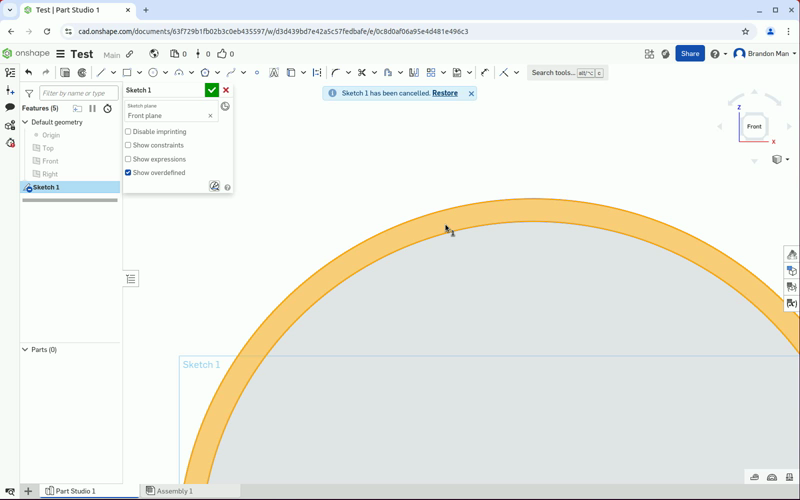
scroll(-6)
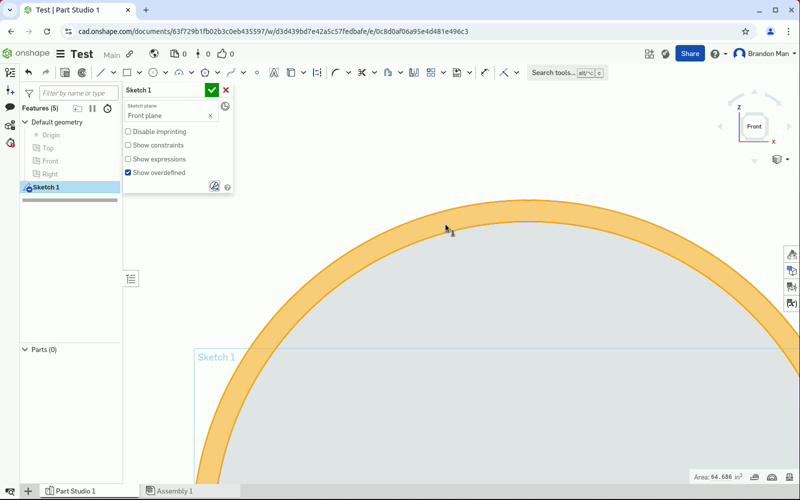
scroll(-6)
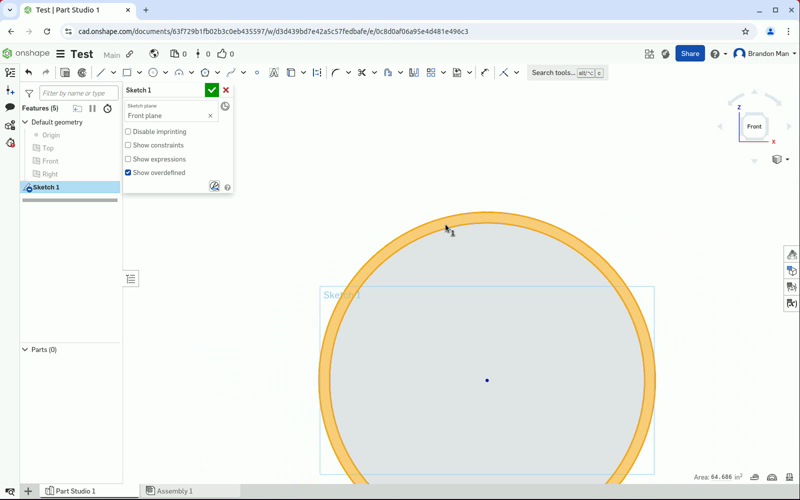
scroll(-6)
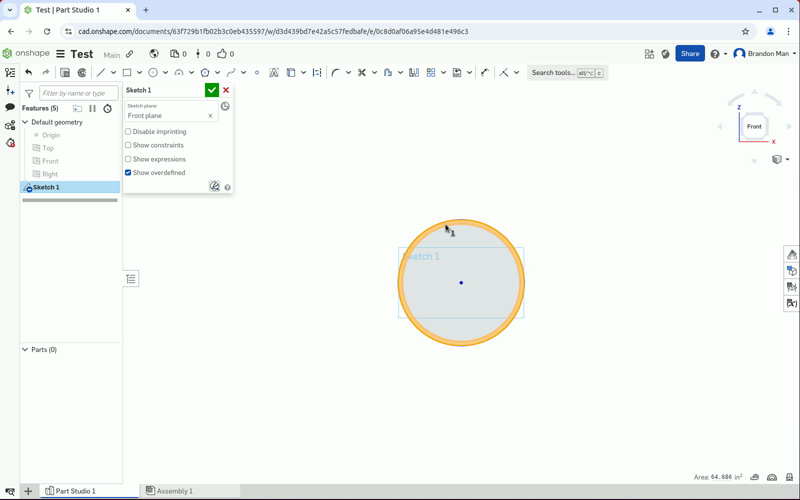
mouse_move(73, 352)
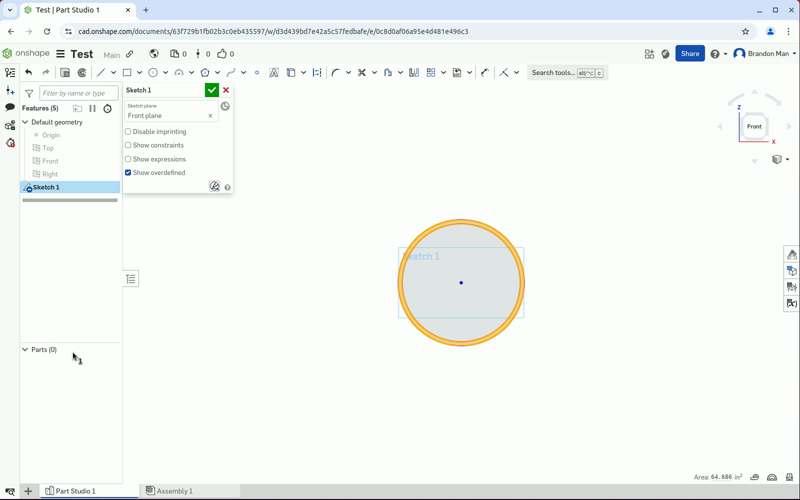
key(shift+y)
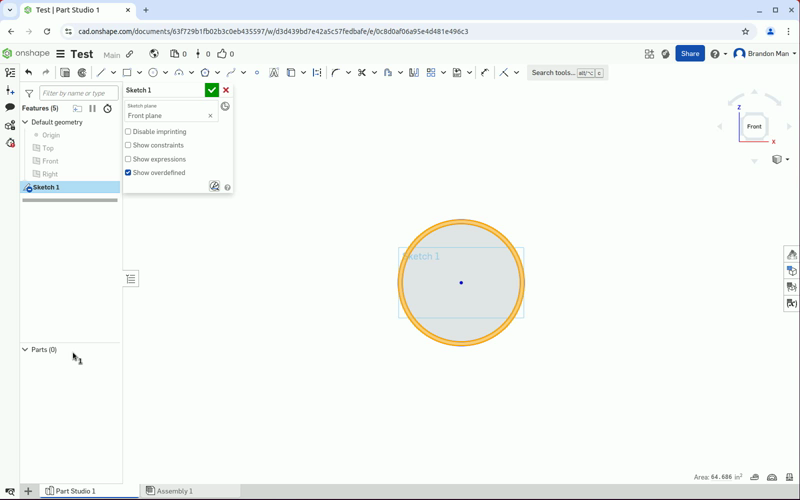
key(shift+e)
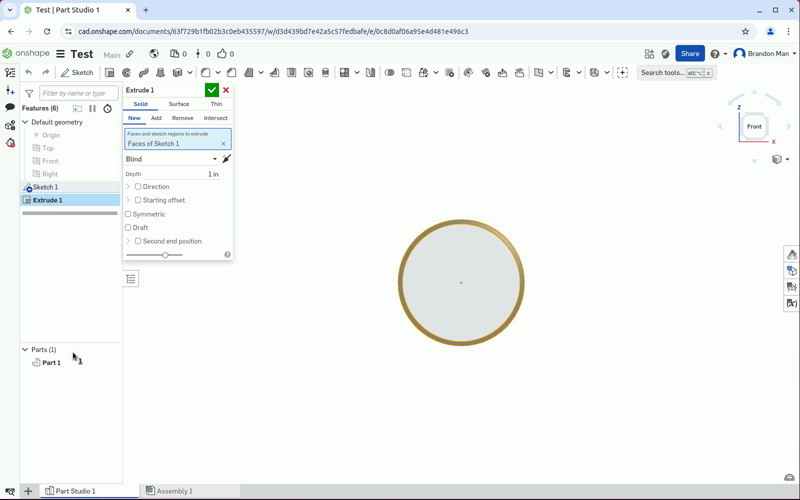
mouse_move(143, 106)
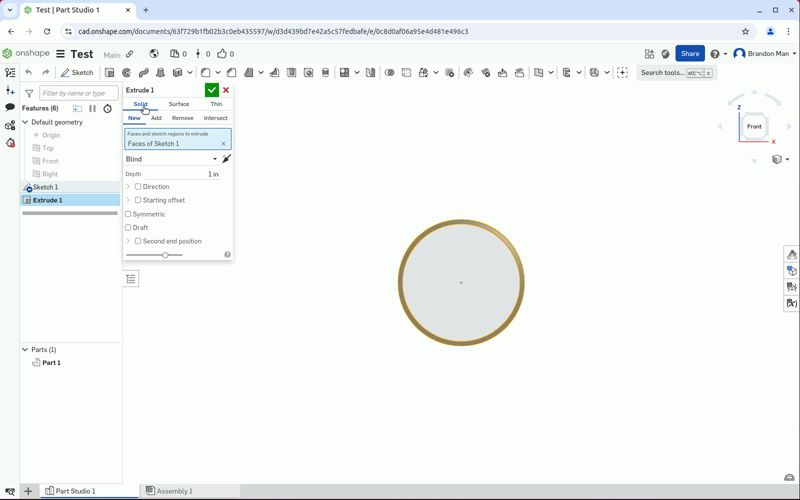
click(143, 106)
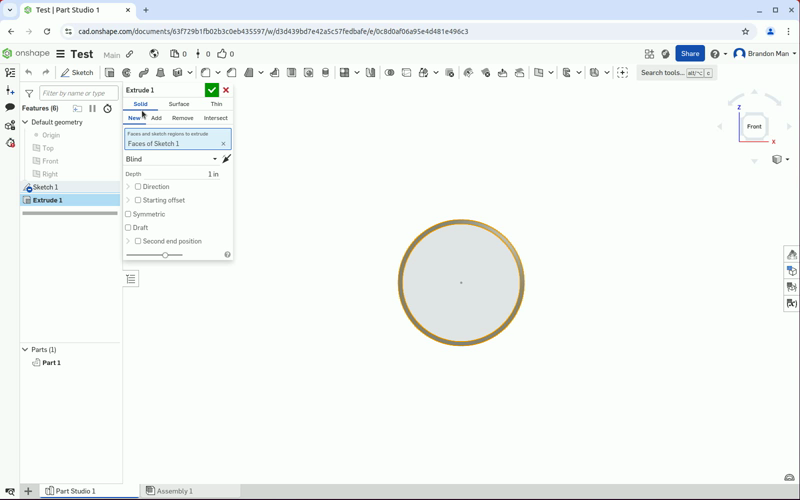
mouse_move(137, 120)
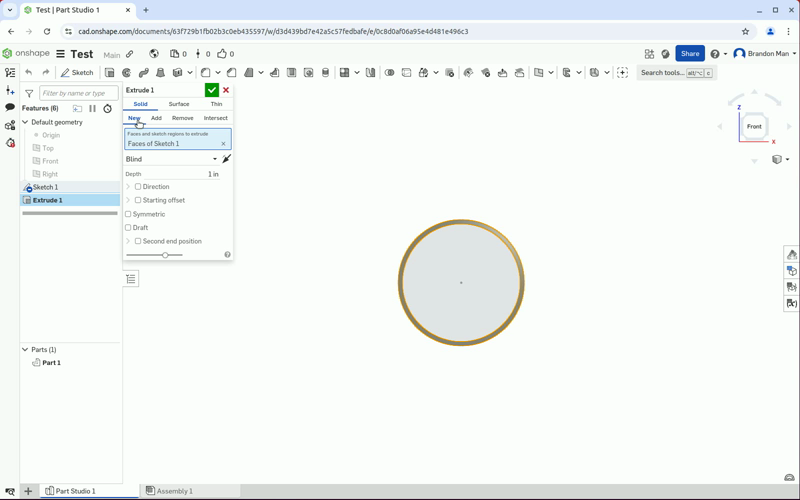
click(137, 120)
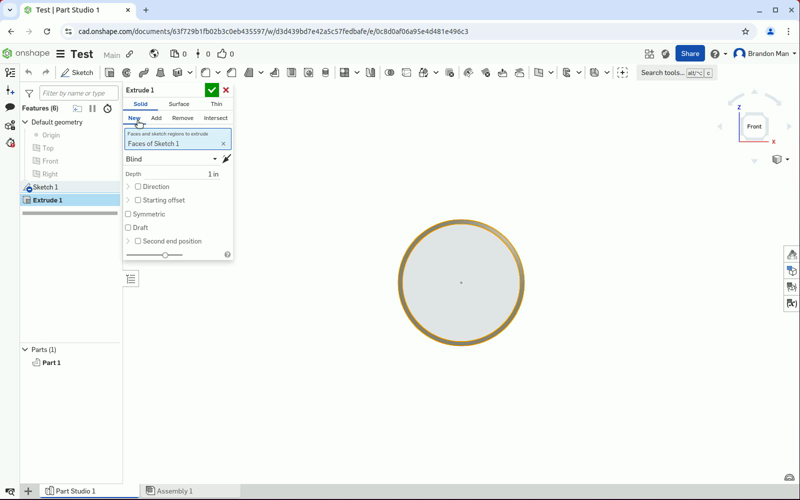
key(tab, 4)
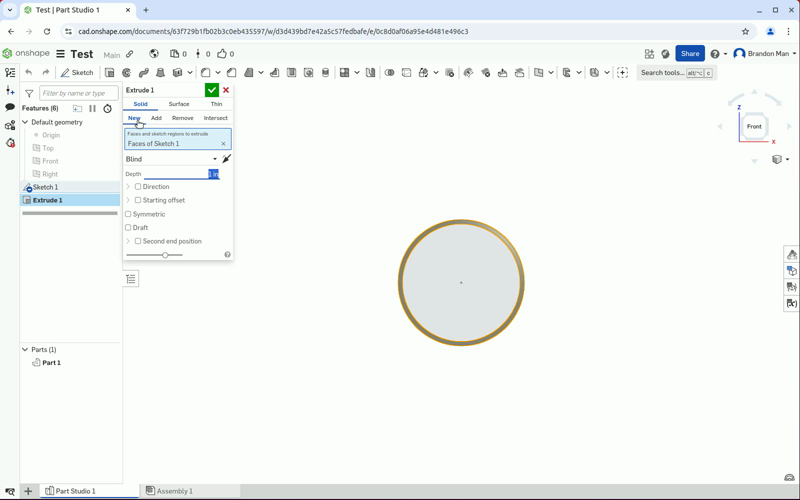
text(23.108)
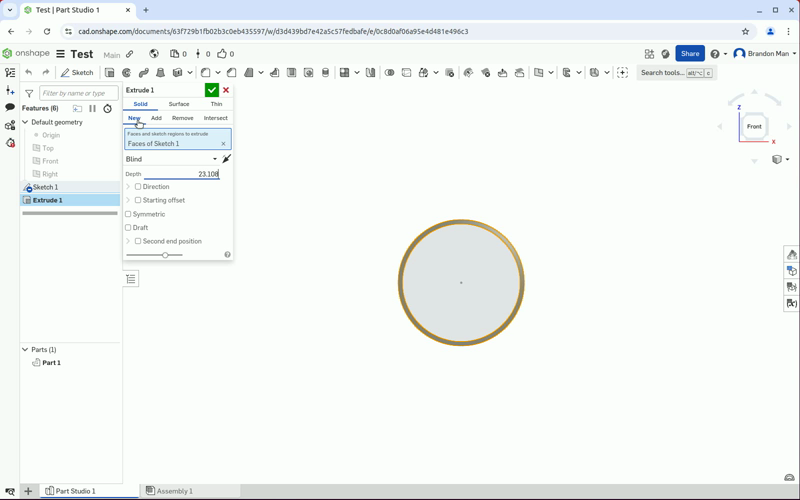
key(enter)
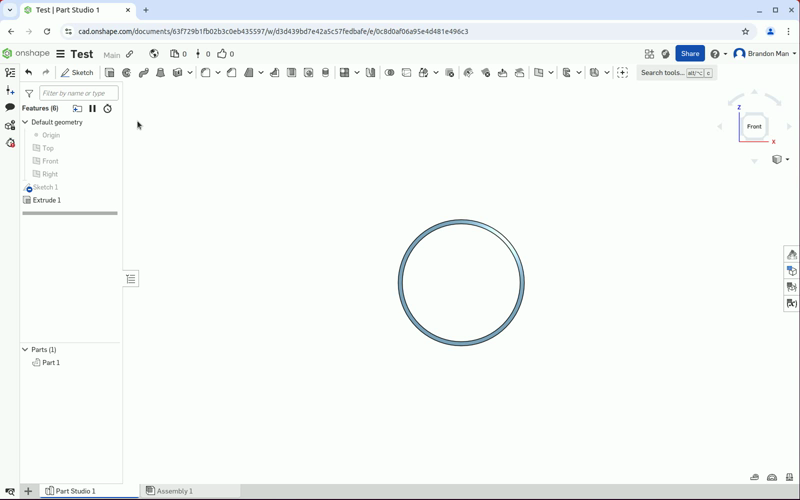
key(shift+h)
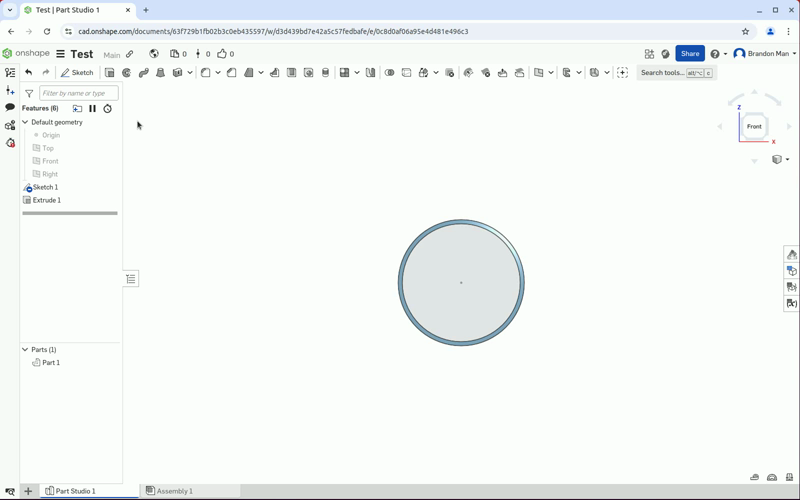
key(shift+h)
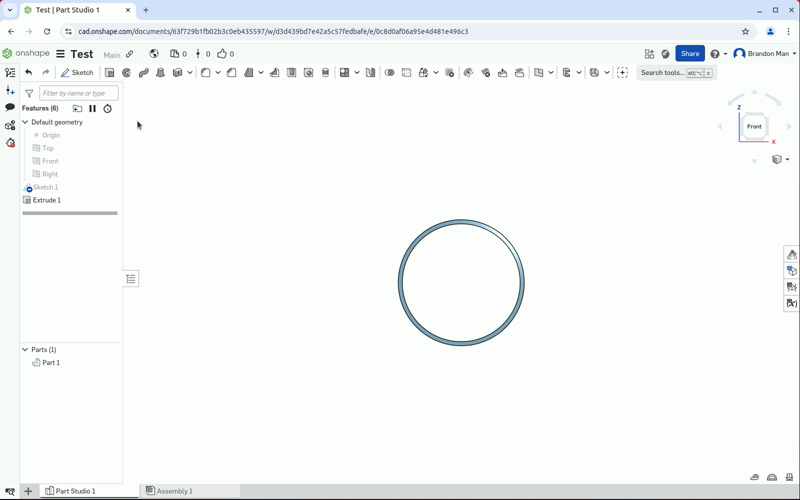
mouse_move(73, 189)
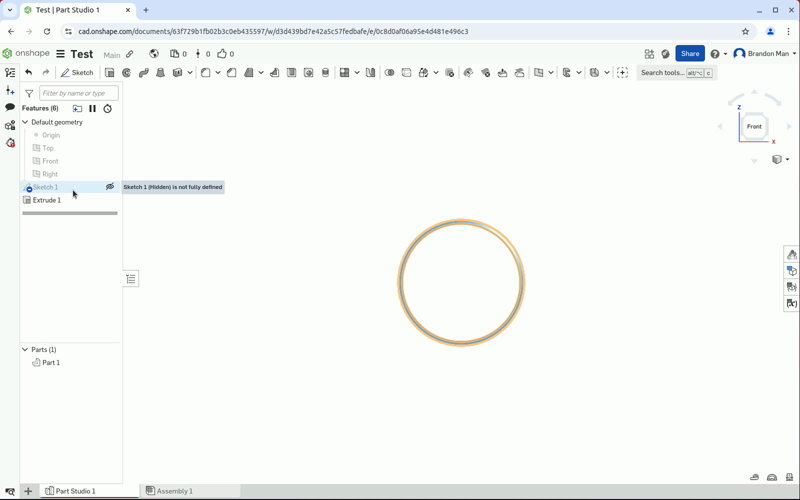
click(73, 189)
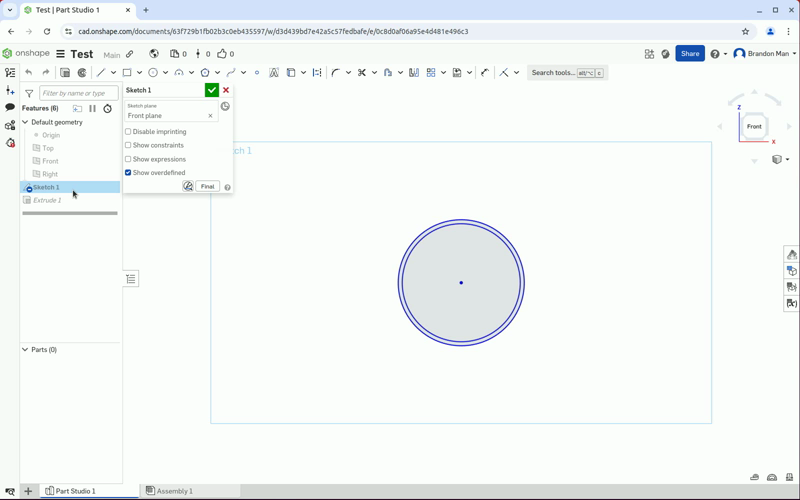
mouse_move(229, 92)
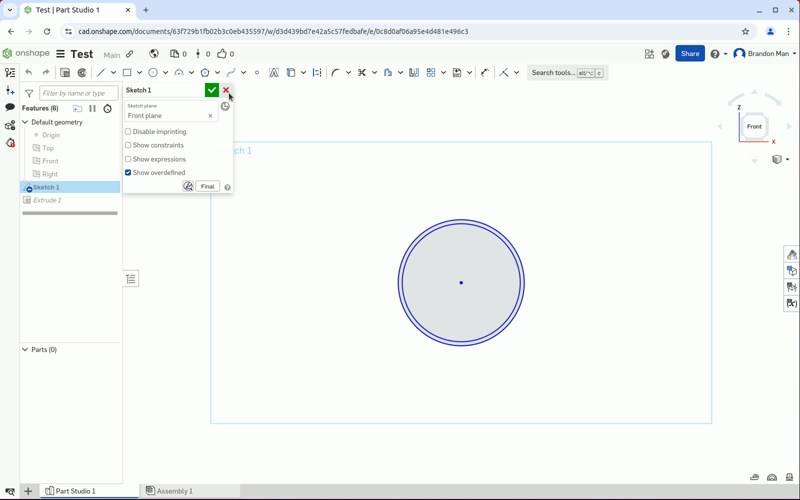
click(229, 92)
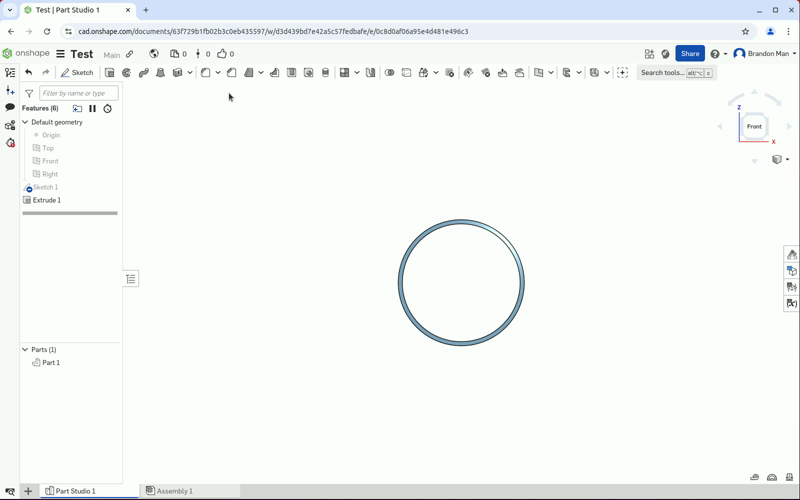
mouse_move(541, 75)
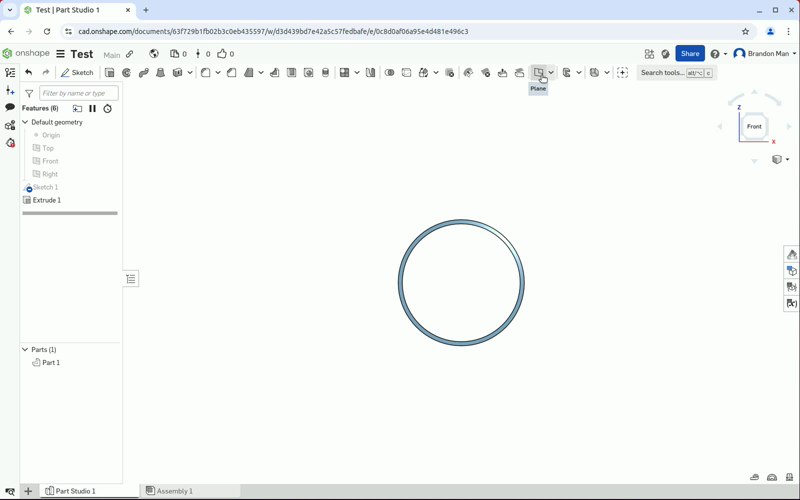
click(541, 75)
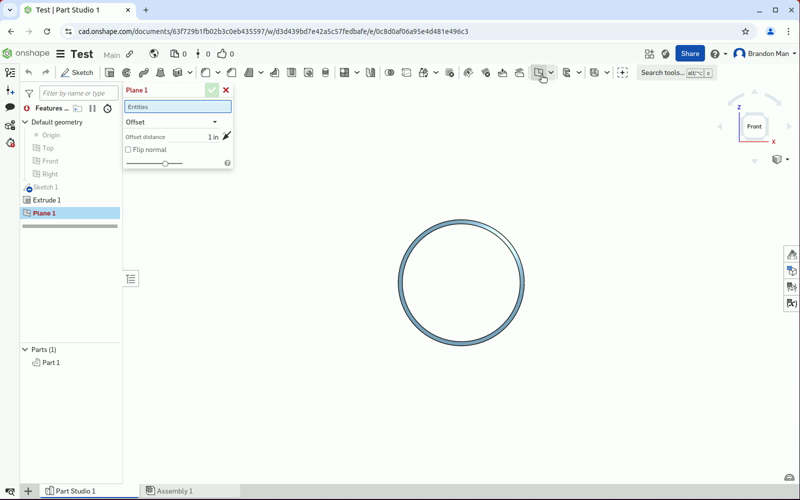
mouse_move(73, 163)
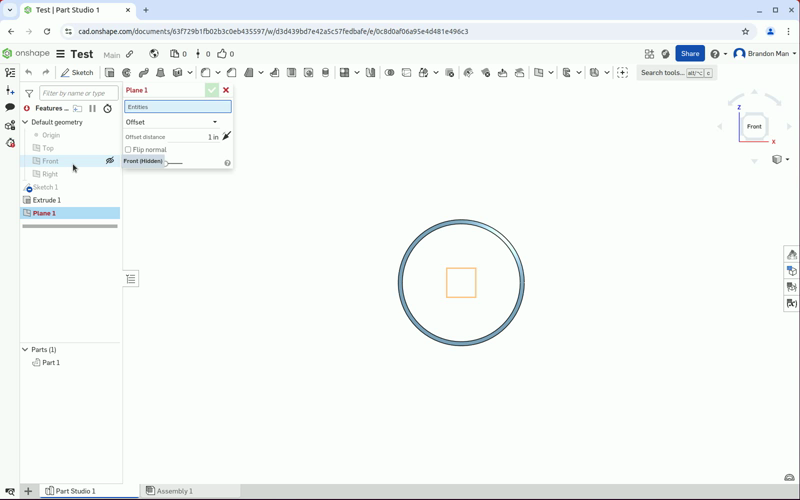
click(73, 163)
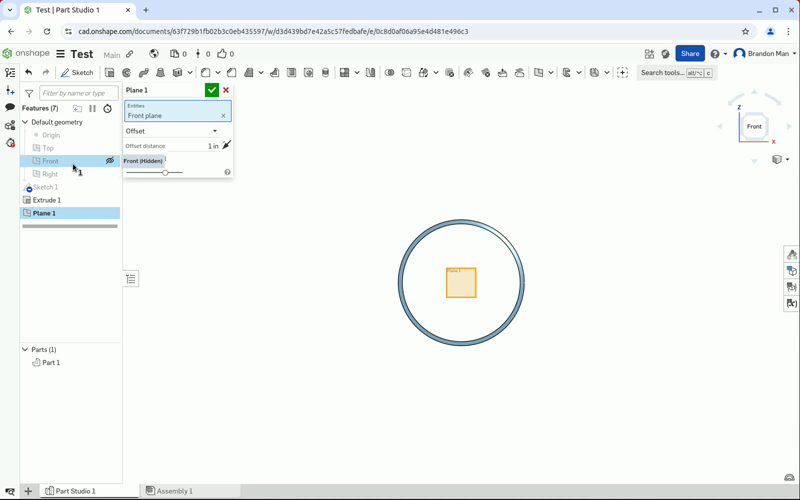
key(tab, 2)
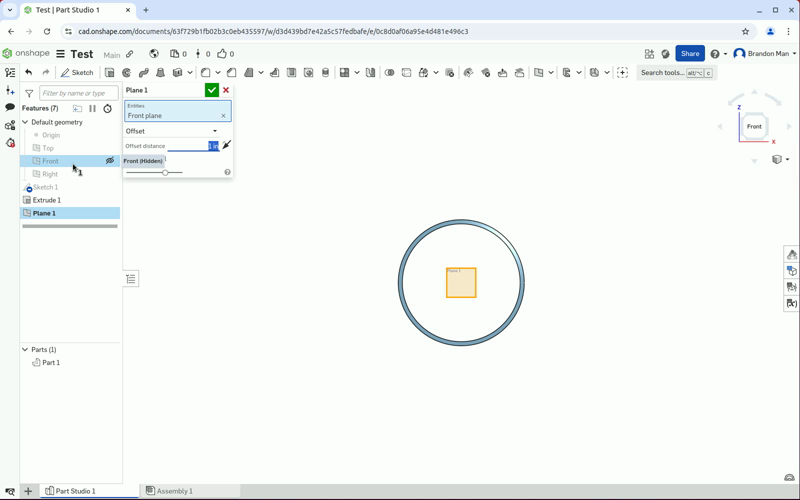
text(23.108)
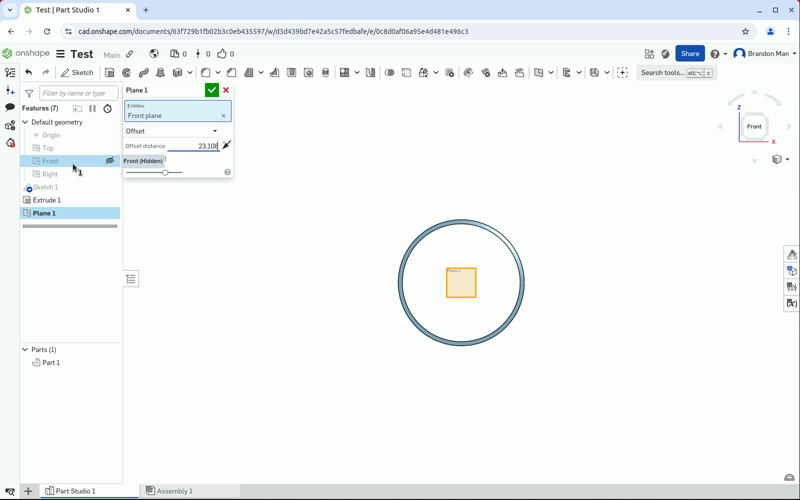
key(enter, 2)
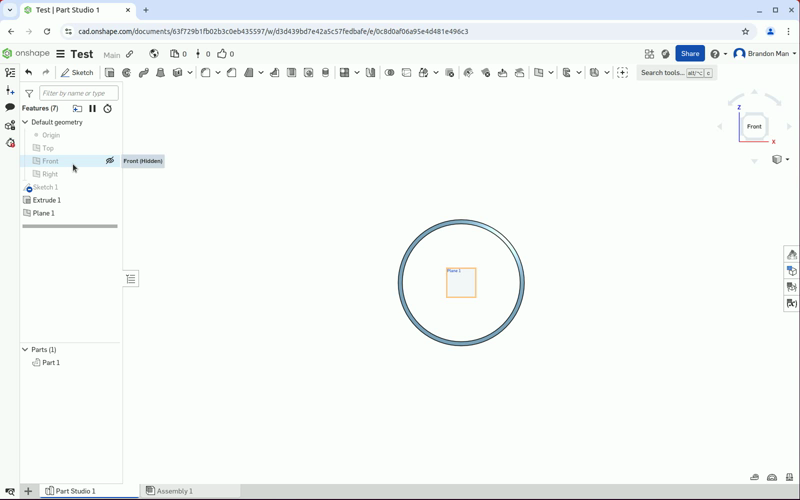
key(shift+s)
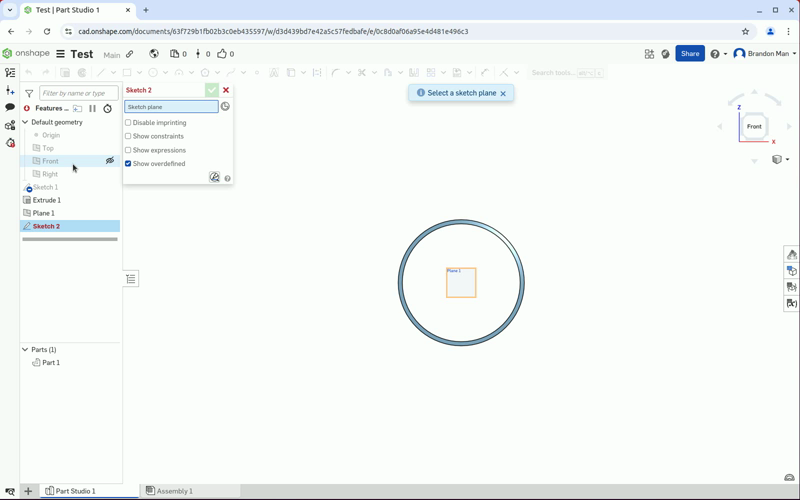
mouse_move(73, 215)
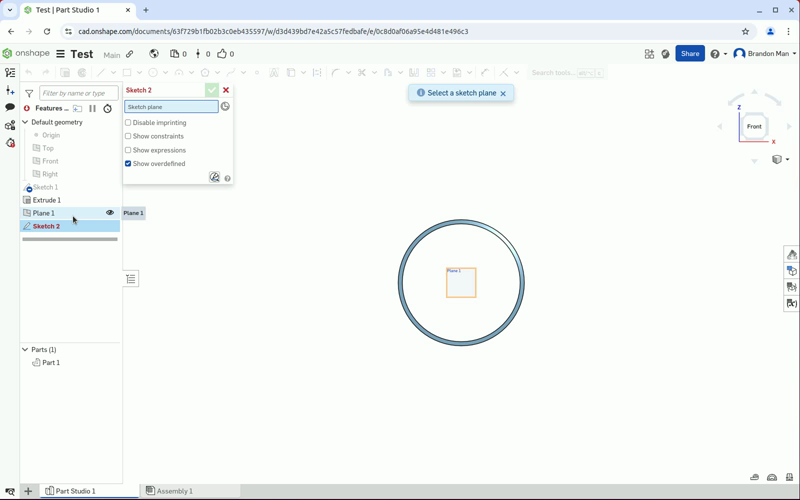
click(73, 215)
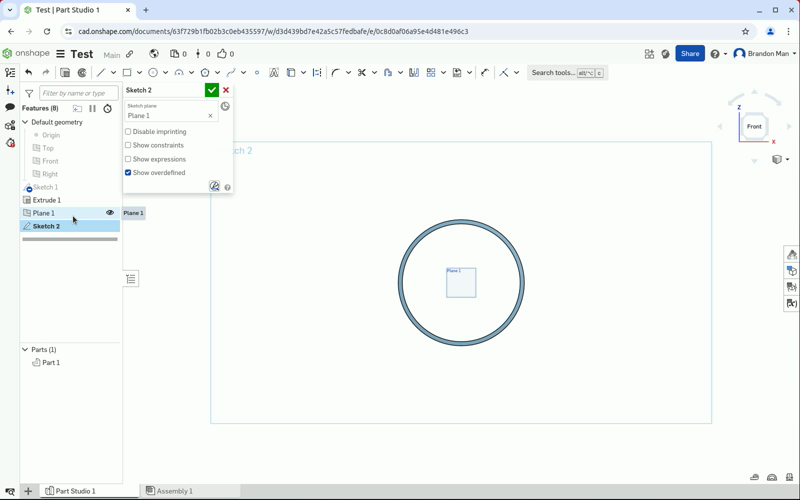
mouse_move(73, 352)
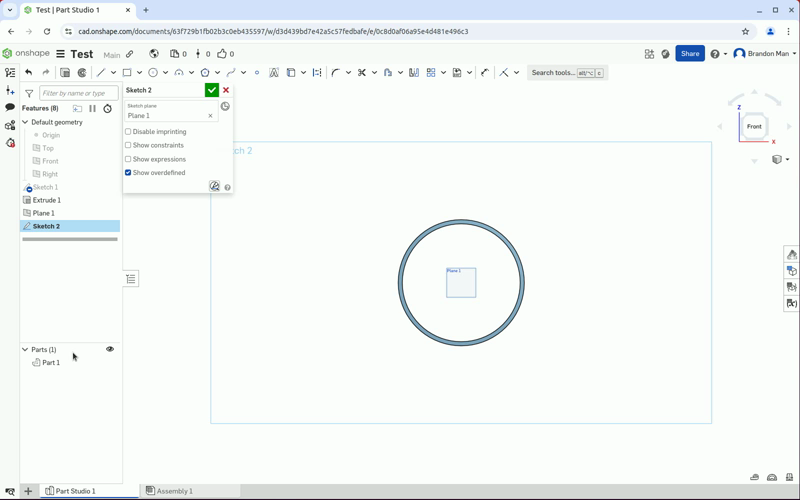
key(y)
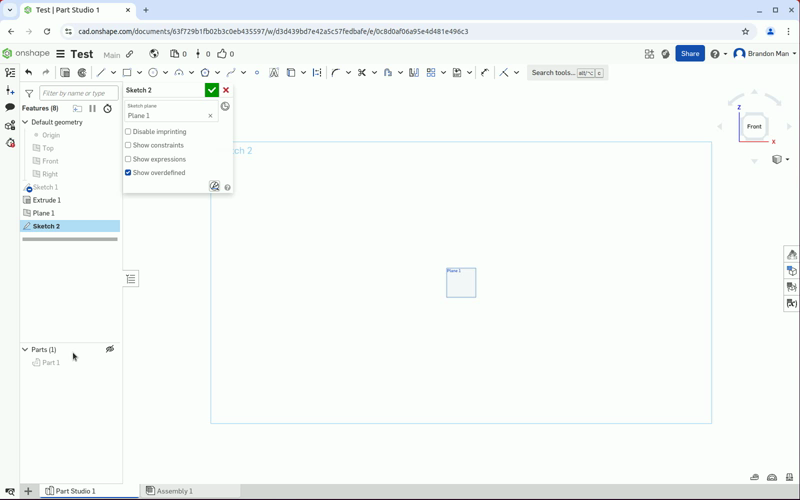
key(c)
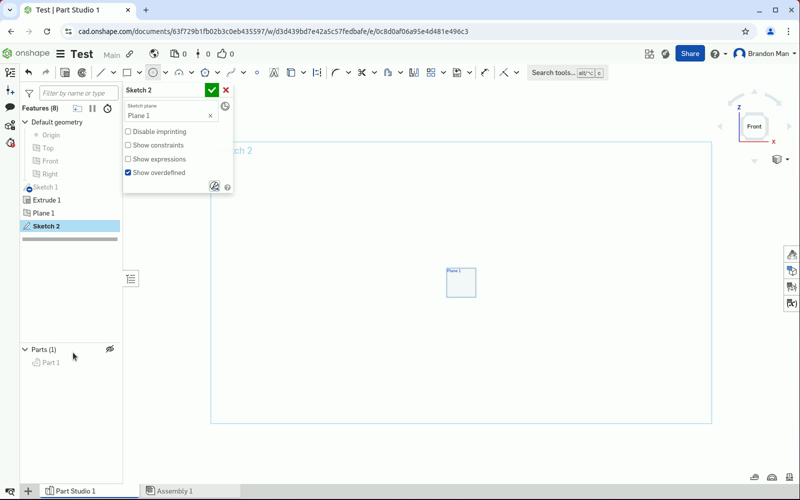
key_down(shift)
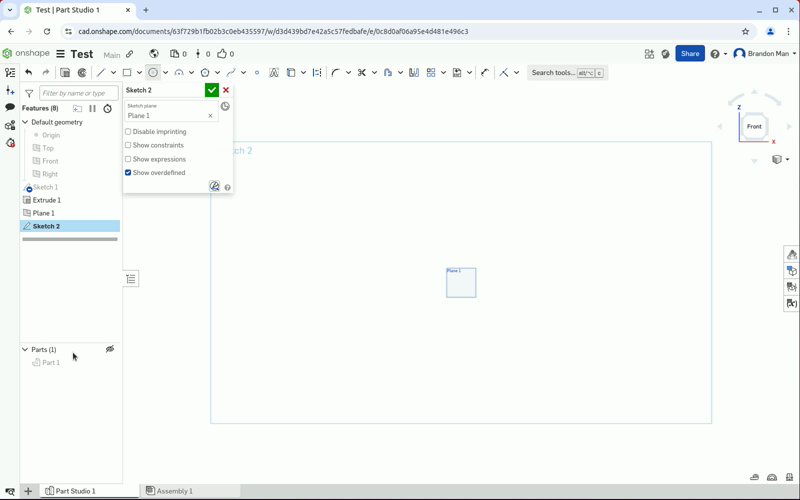
mouse_move(461, 282)
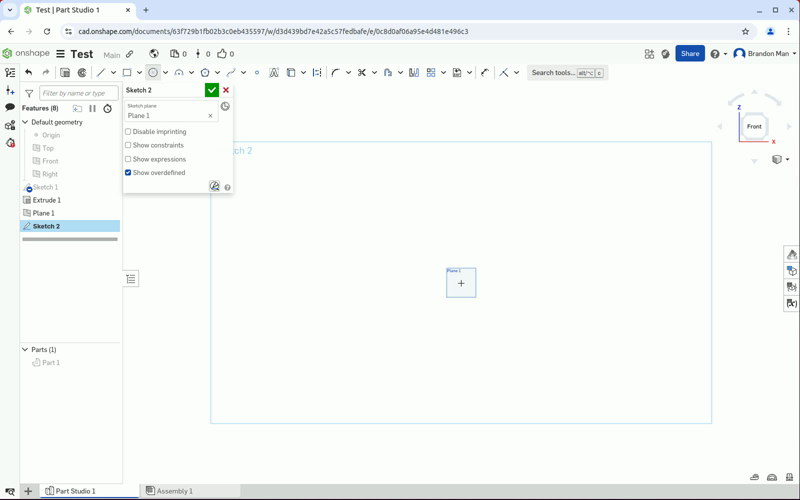
click(461, 282)
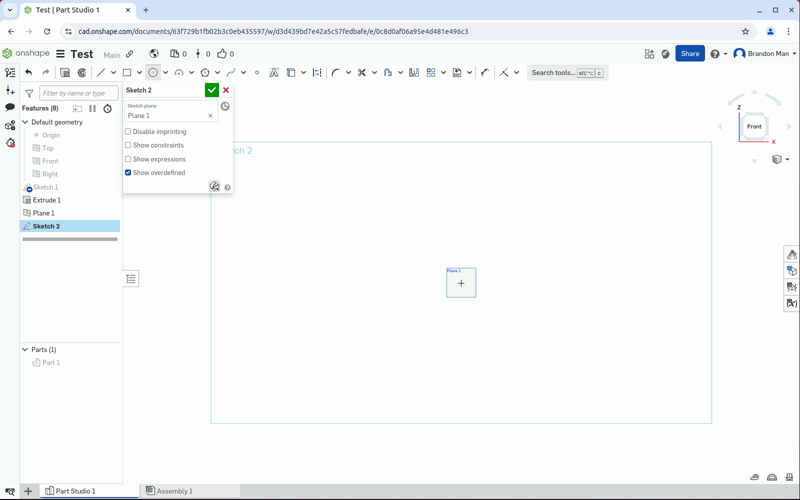
key_up(shift)
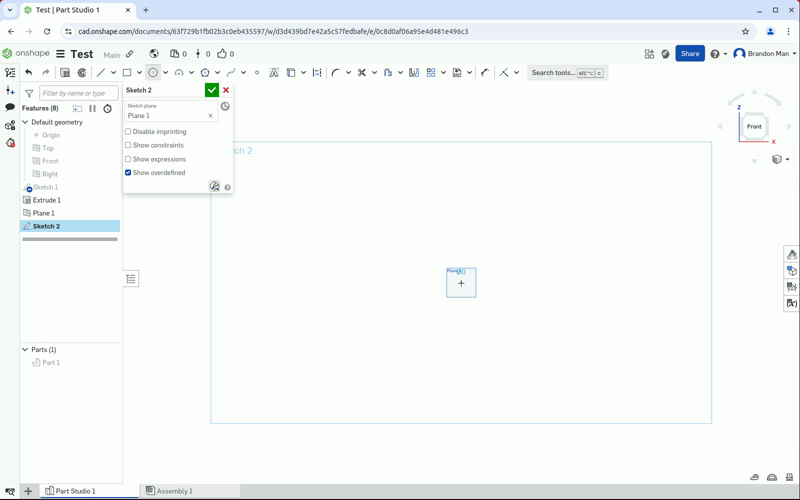
mouse_move(525, 282)
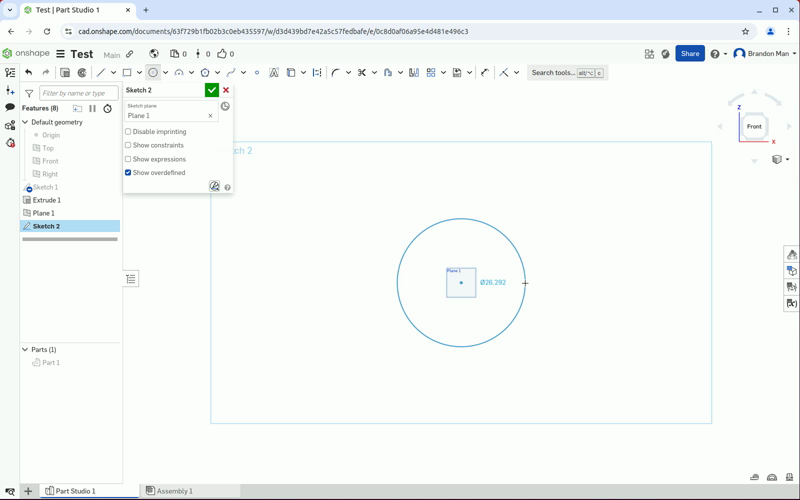
click(525, 282)
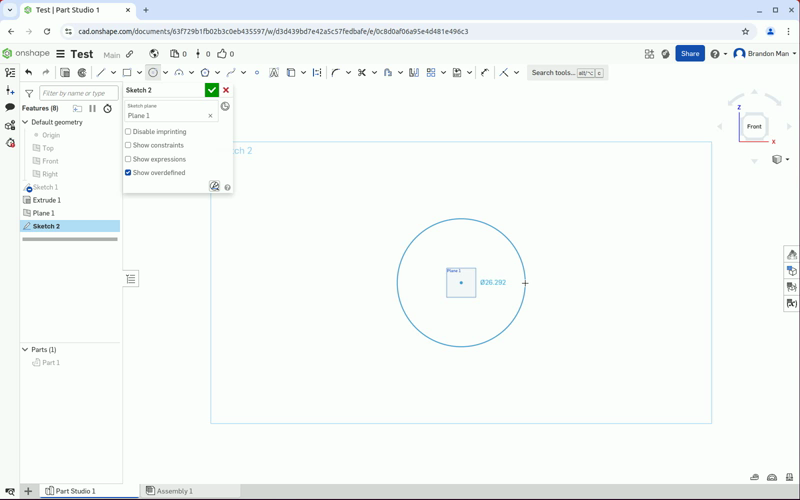
key(esc)
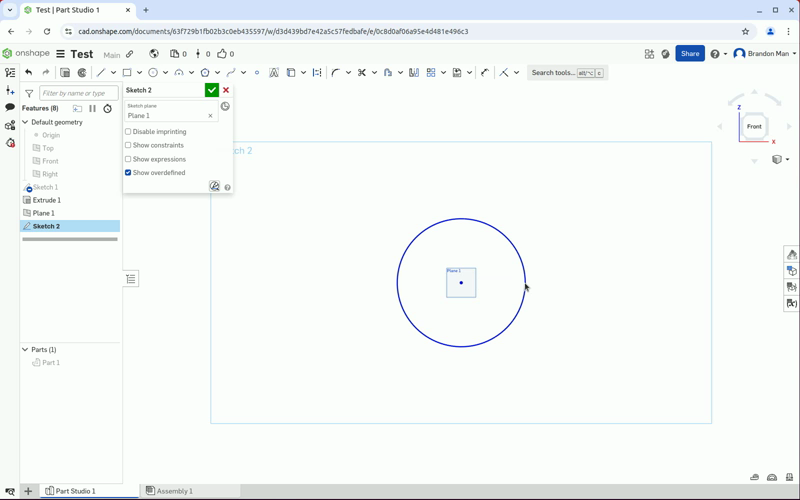
key(c)
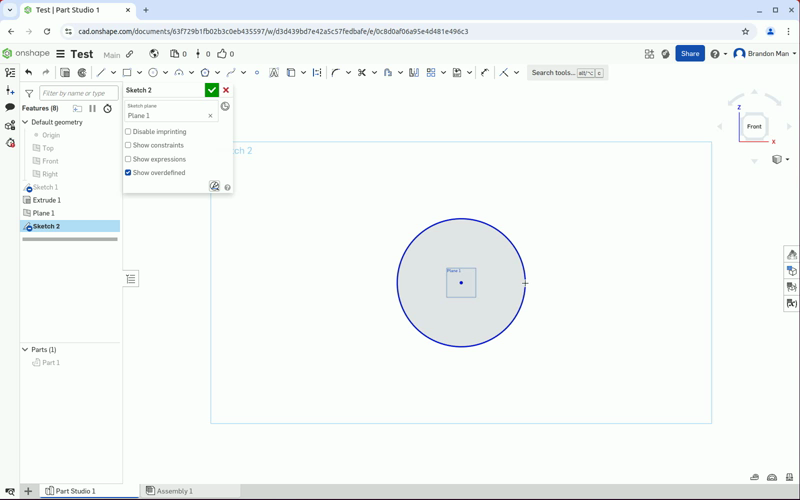
key_down(shift)
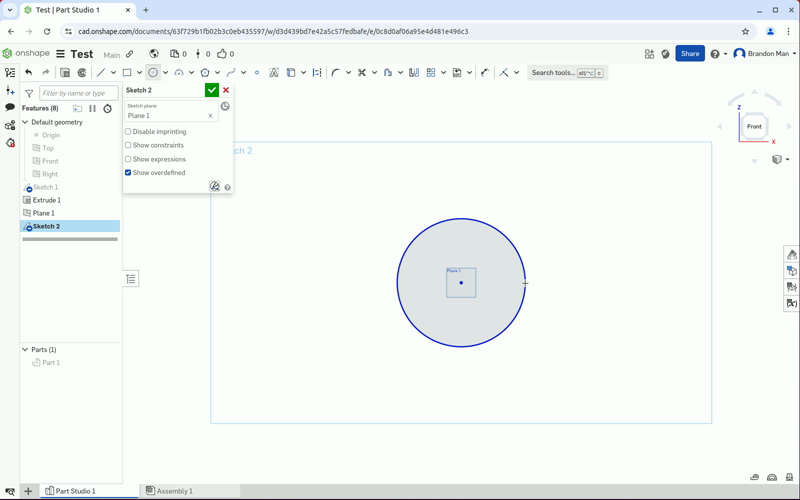
mouse_move(461, 282)
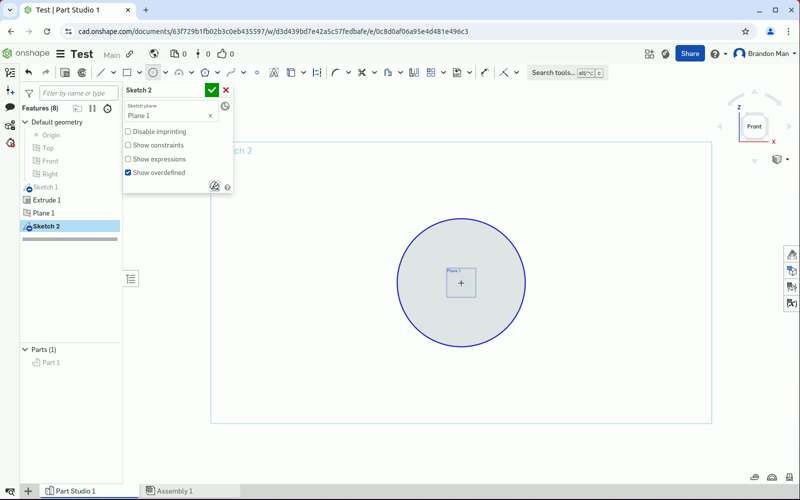
click(461, 282)
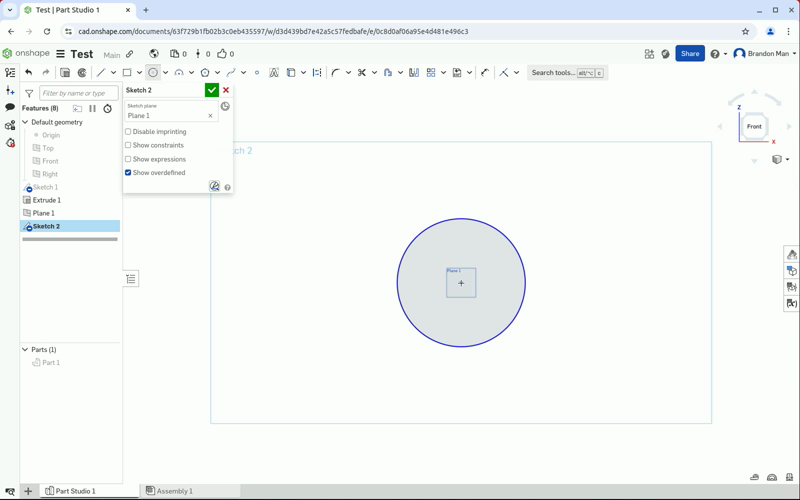
key_up(shift)
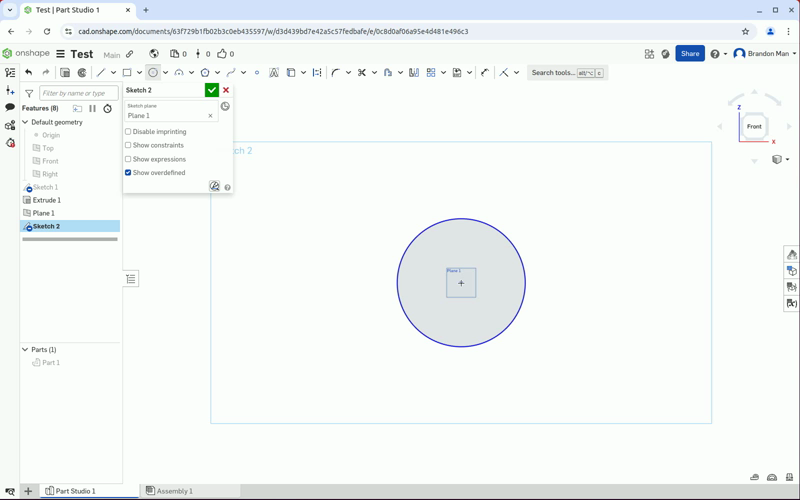
mouse_move(522, 282)
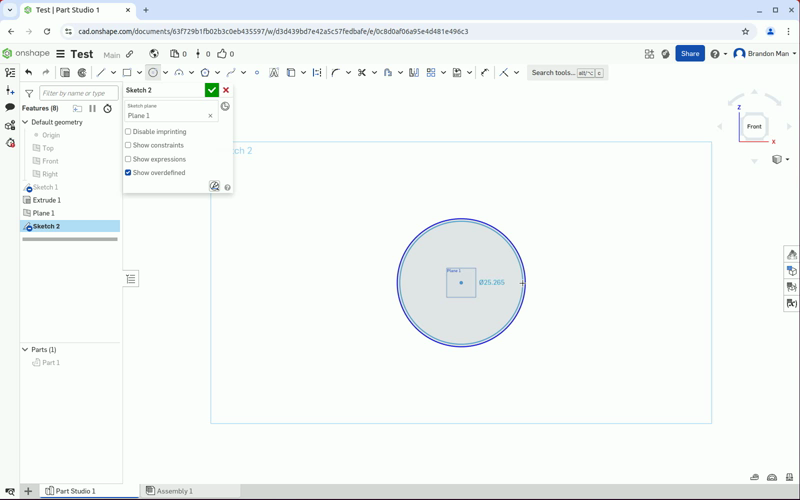
scroll(6)
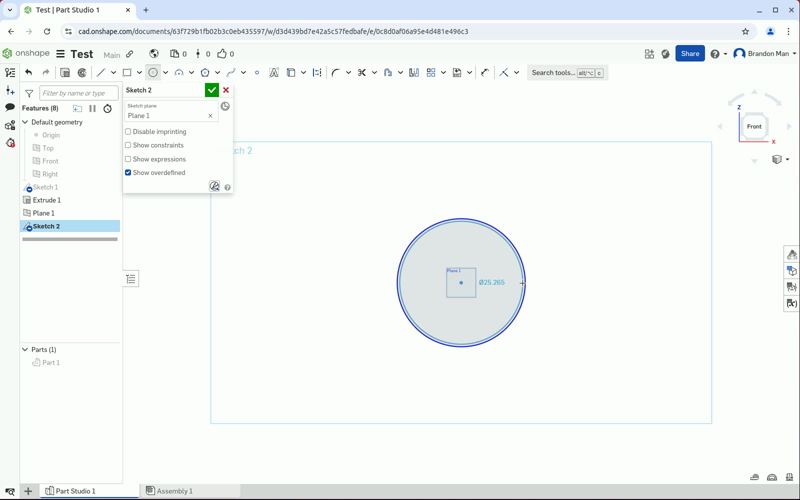
scroll(6)
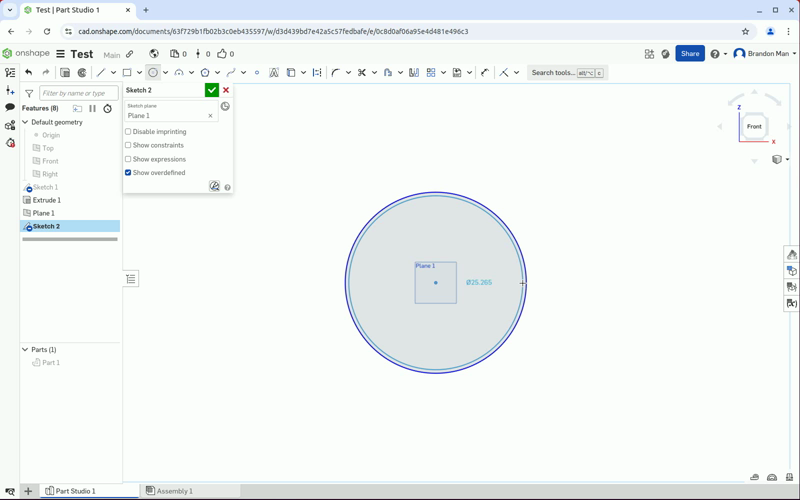
scroll(6)
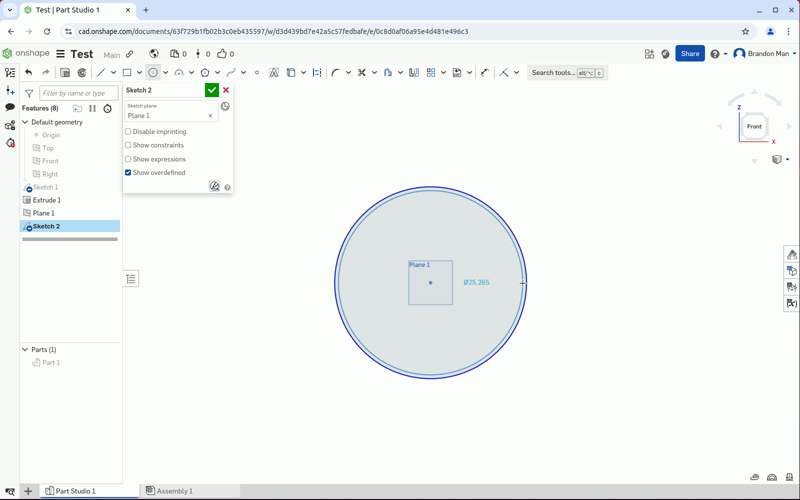
scroll(6)
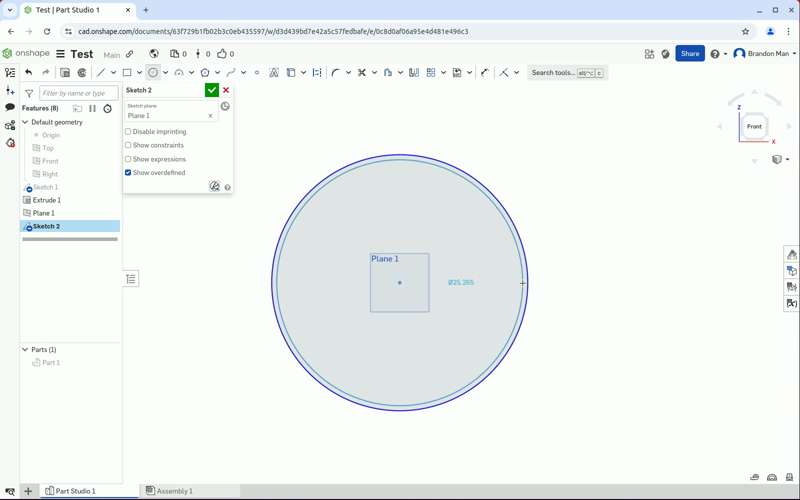
scroll(6)
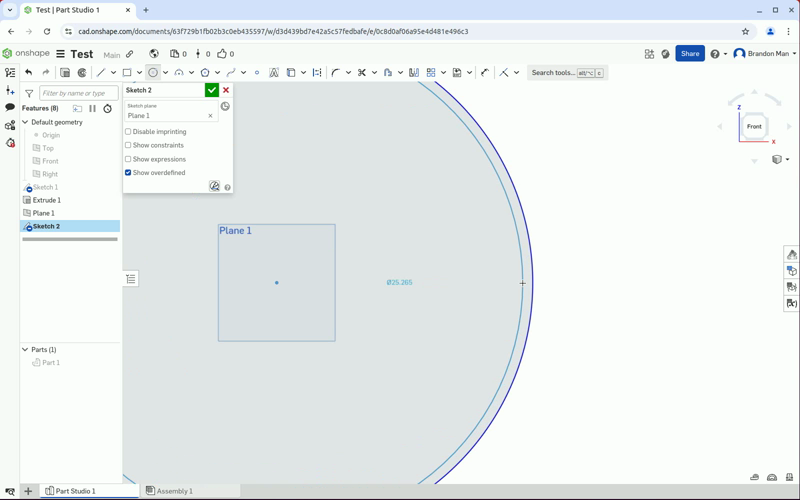
scroll(6)
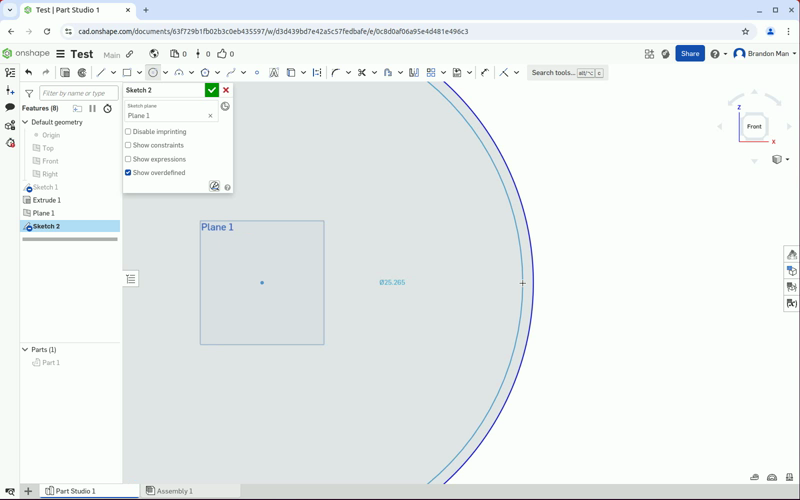
scroll(6)
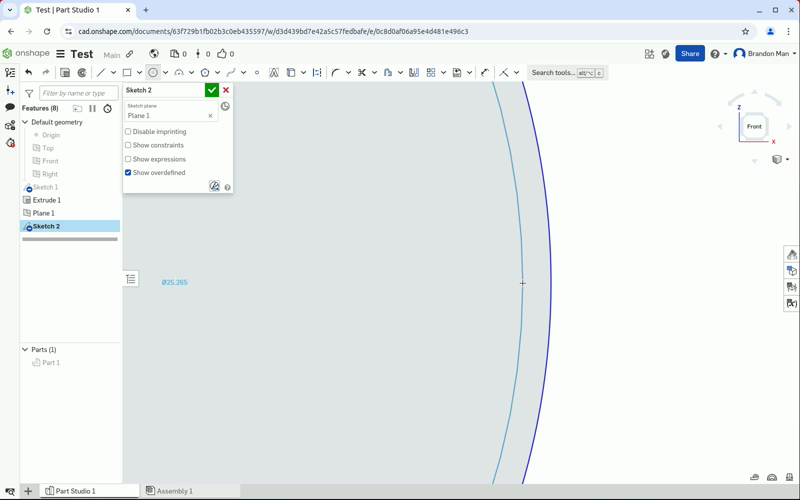
click(522, 282)
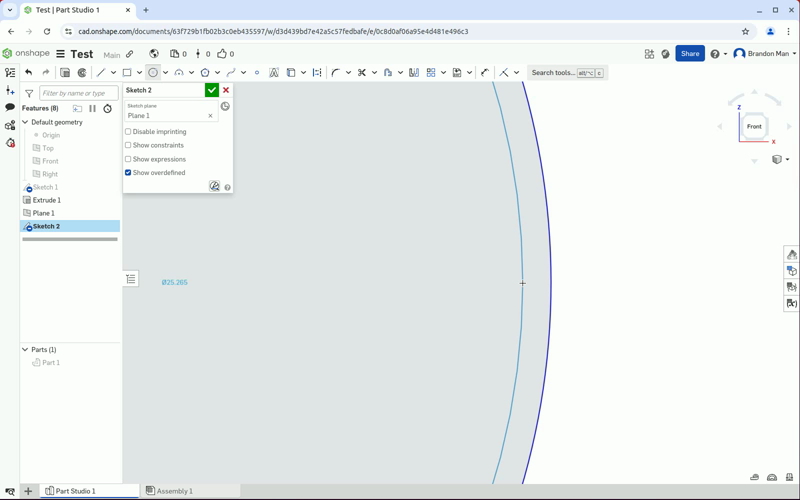
scroll(-6)
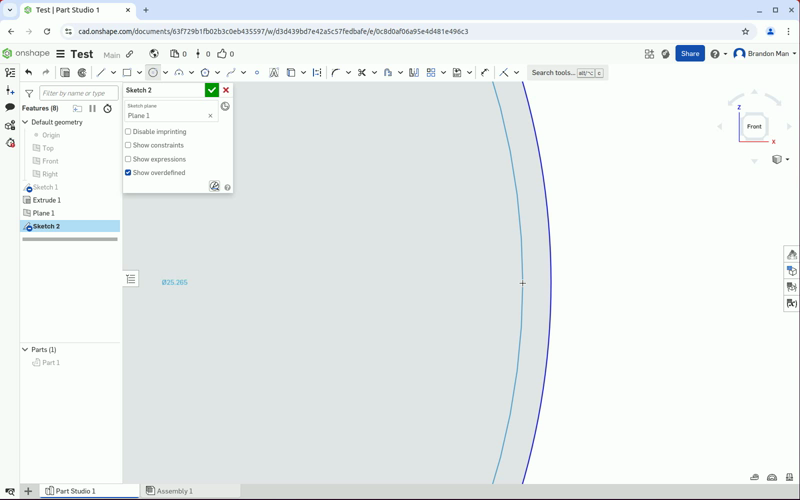
scroll(-6)
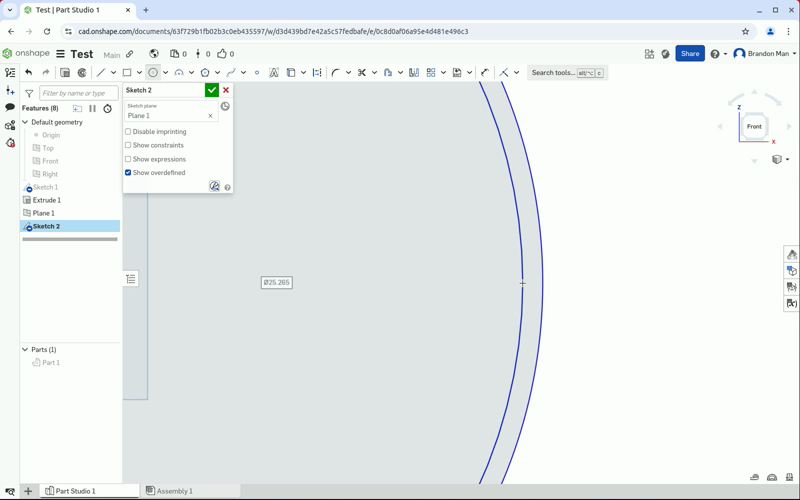
scroll(-6)
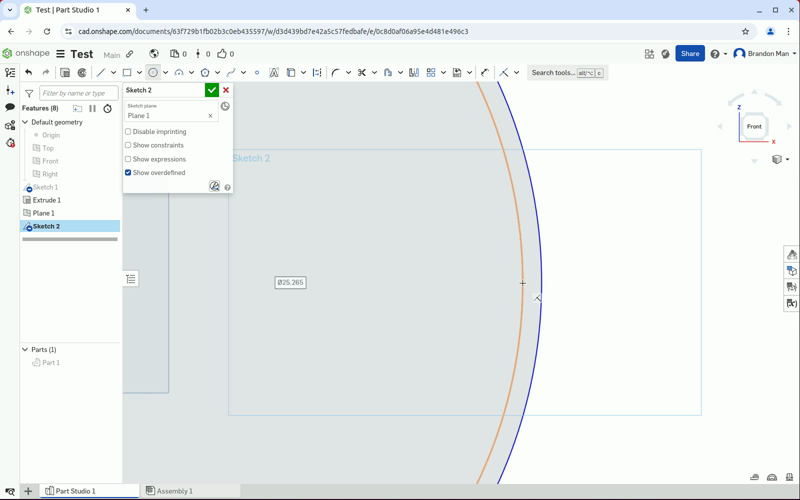
scroll(-6)
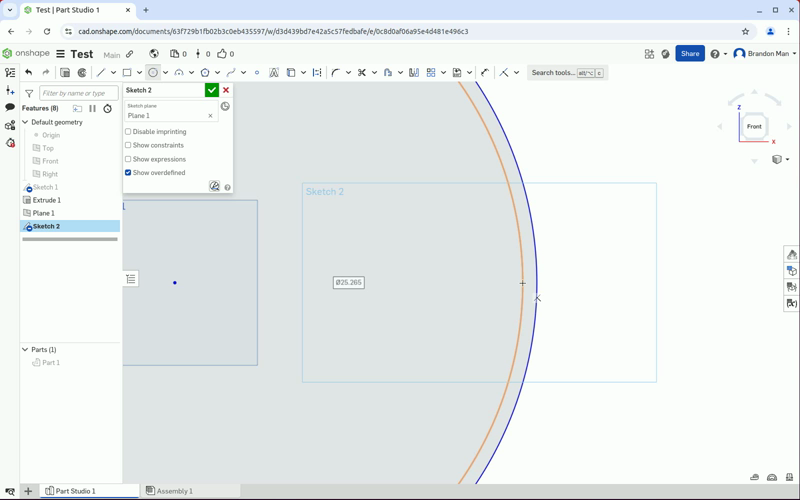
scroll(-6)
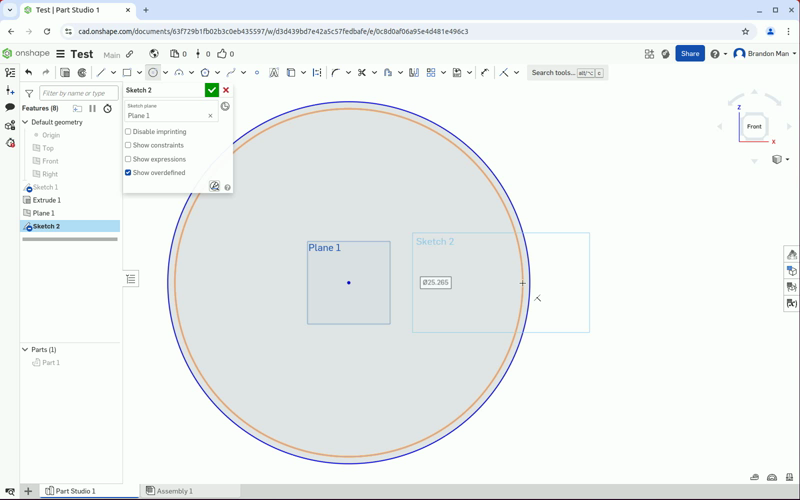
scroll(-6)
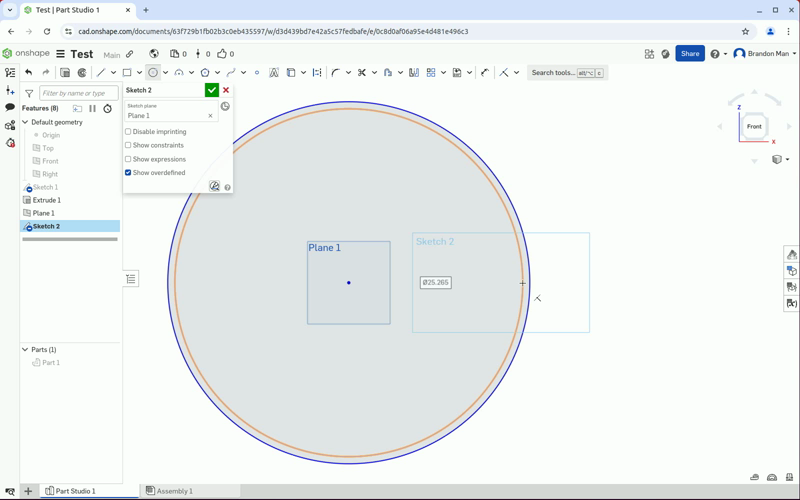
scroll(-6)
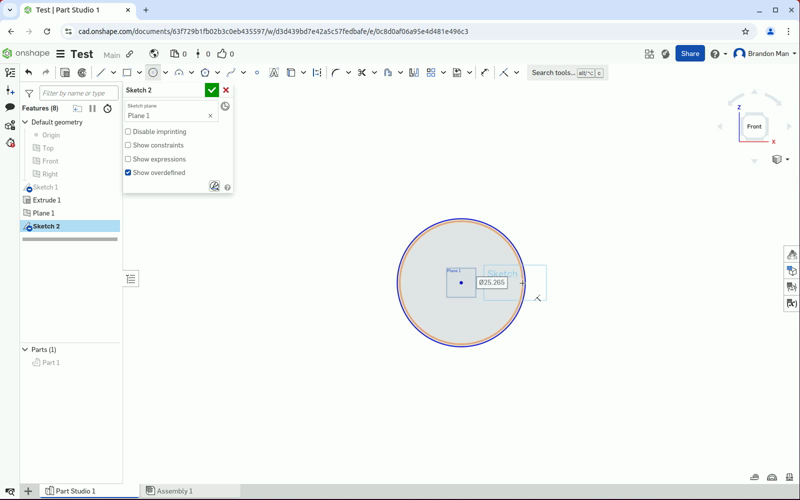
key(esc)
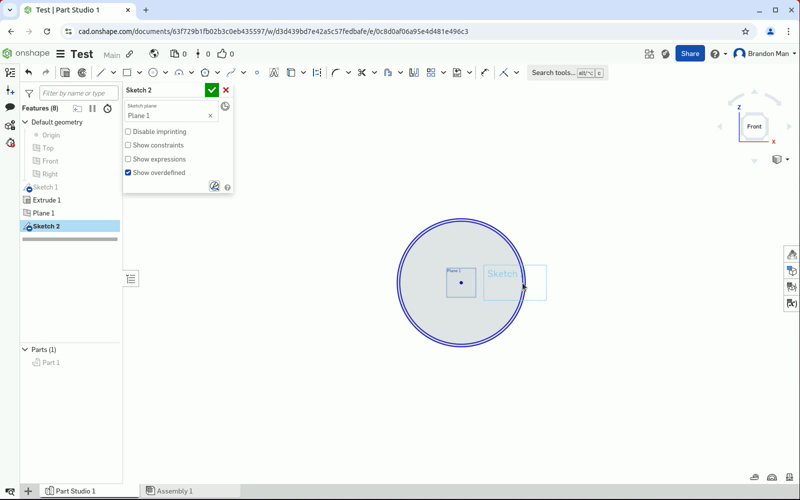
mouse_move(509, 322)
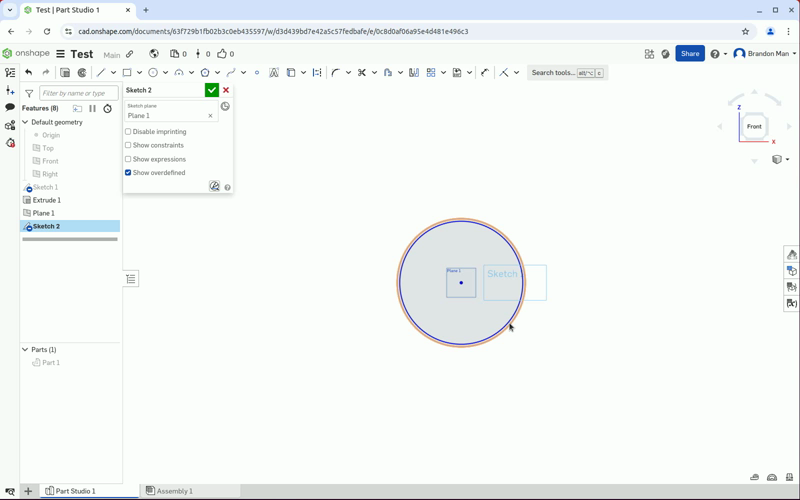
scroll(6)
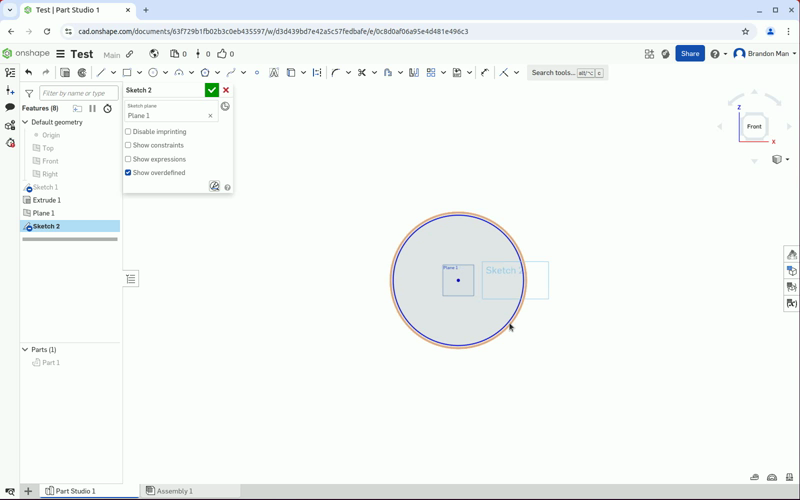
scroll(6)
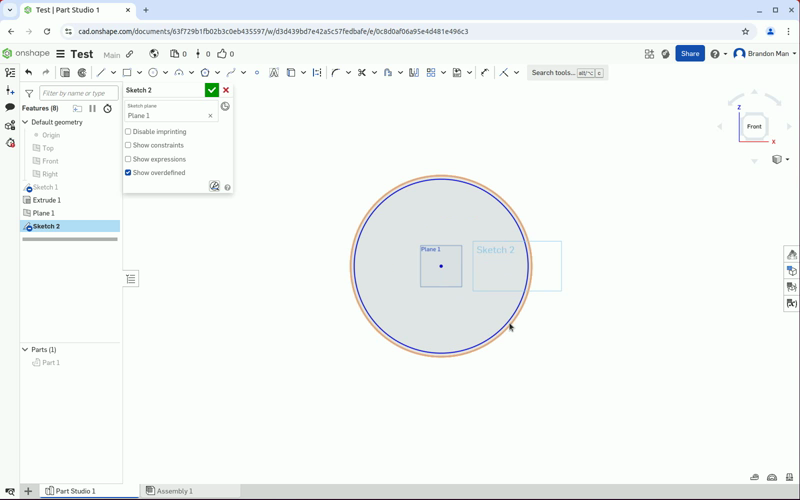
scroll(6)
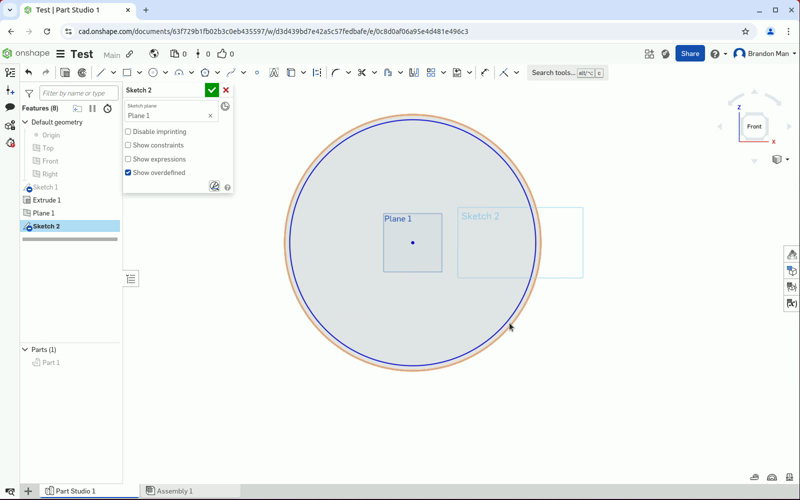
scroll(6)
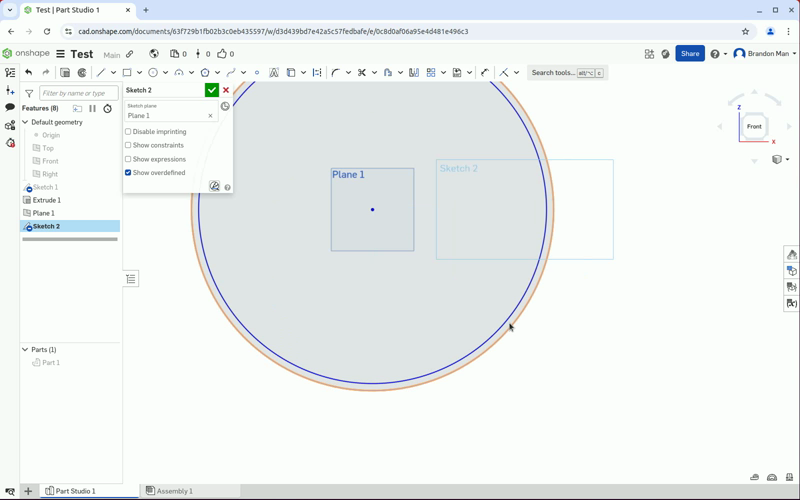
scroll(6)
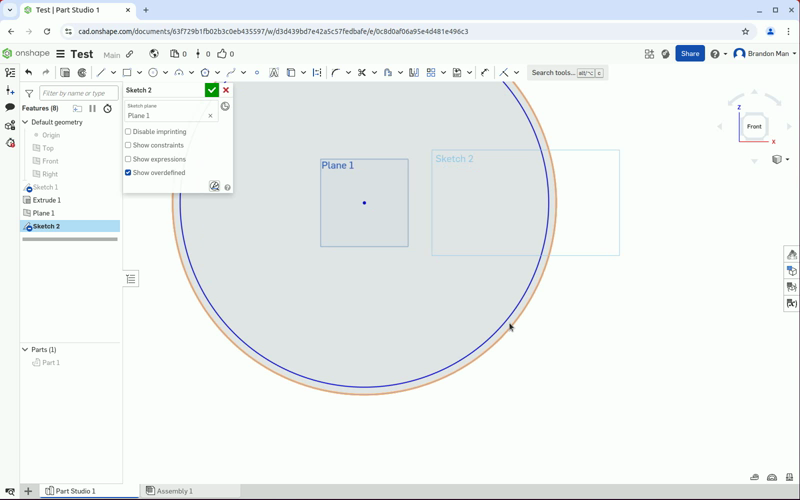
scroll(6)
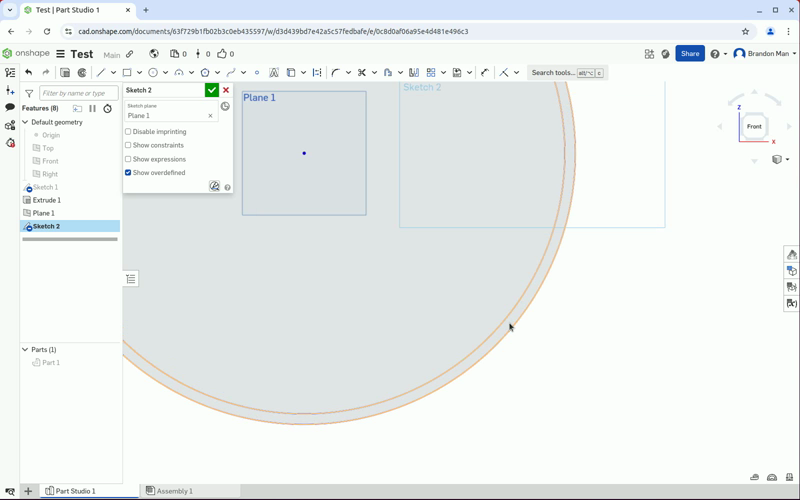
scroll(6)
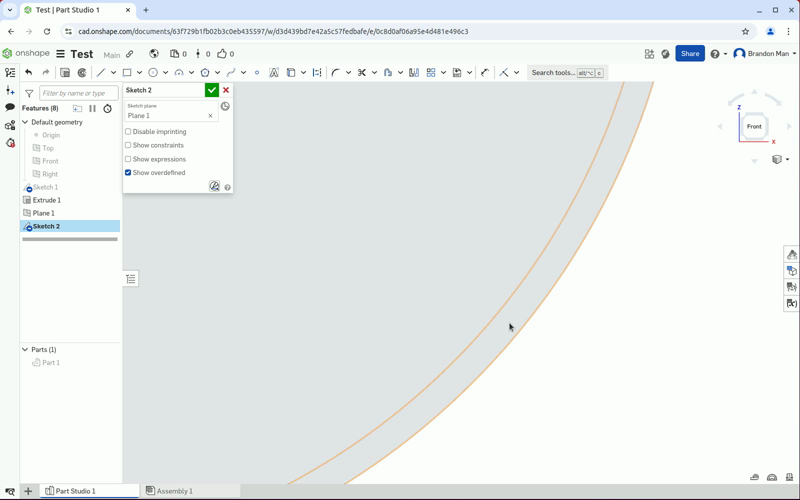
click(509, 322)
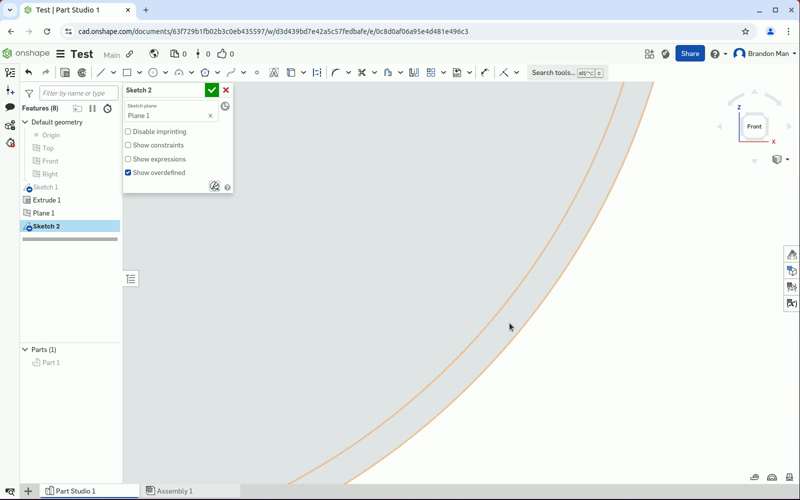
scroll(-6)
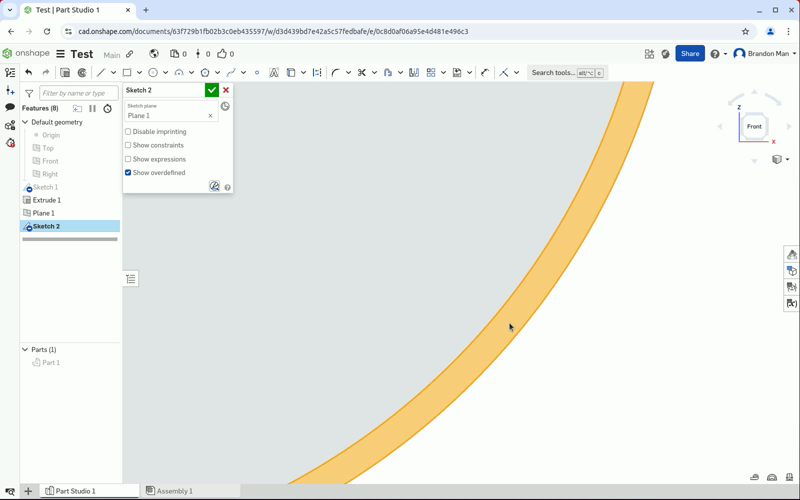
scroll(-6)
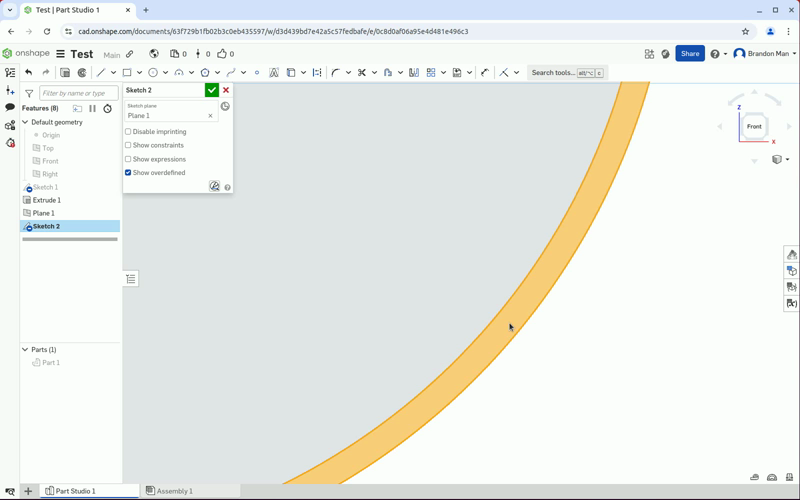
scroll(-6)
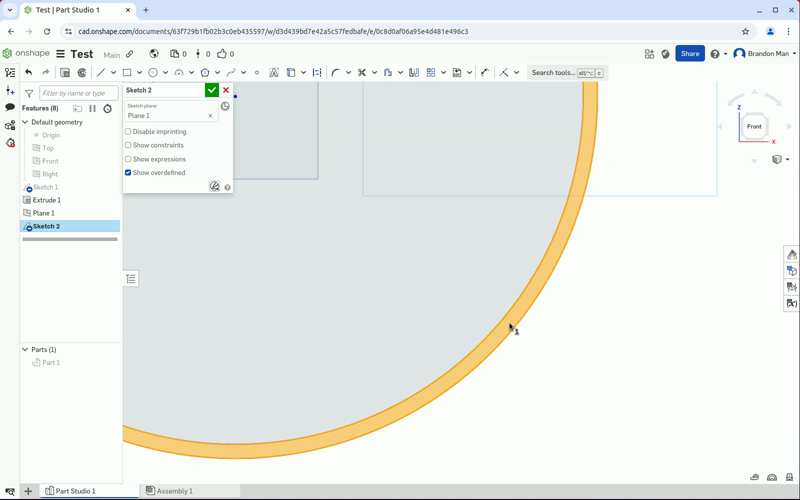
scroll(-6)
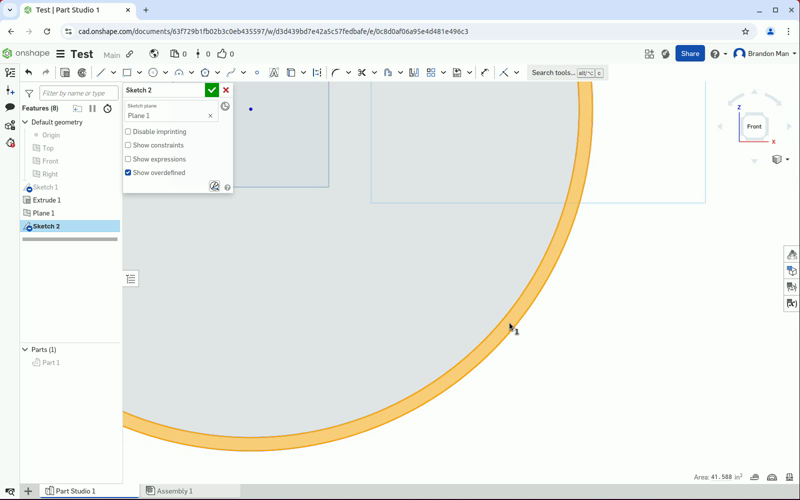
scroll(-6)
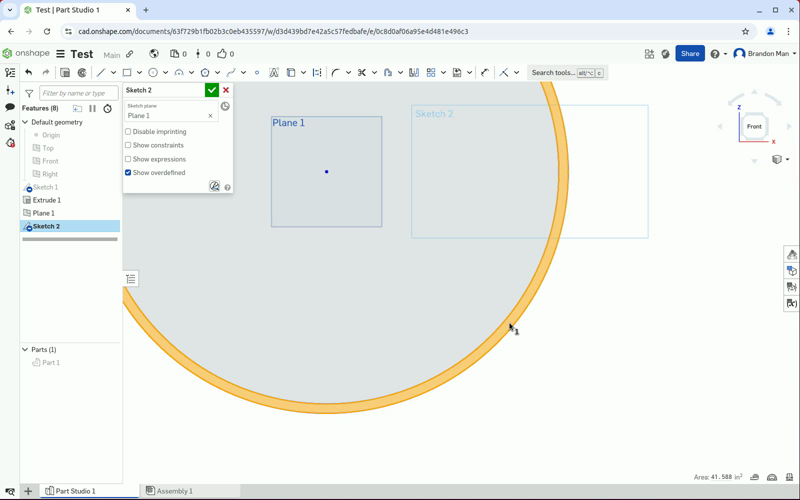
scroll(-6)
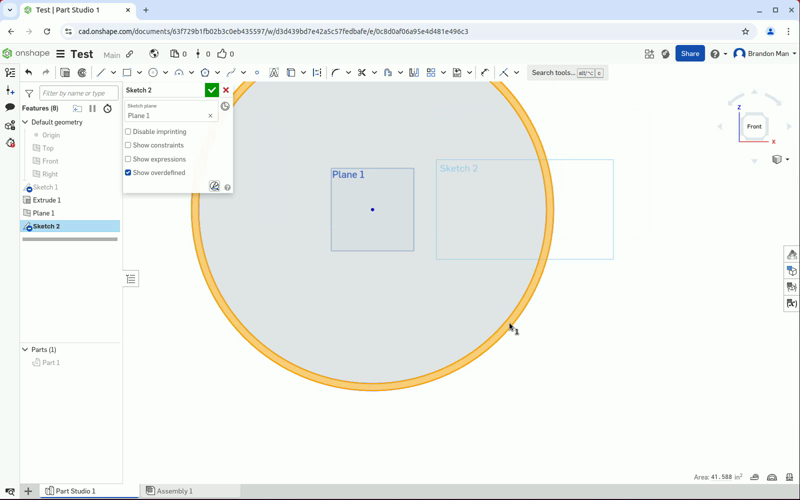
scroll(-6)
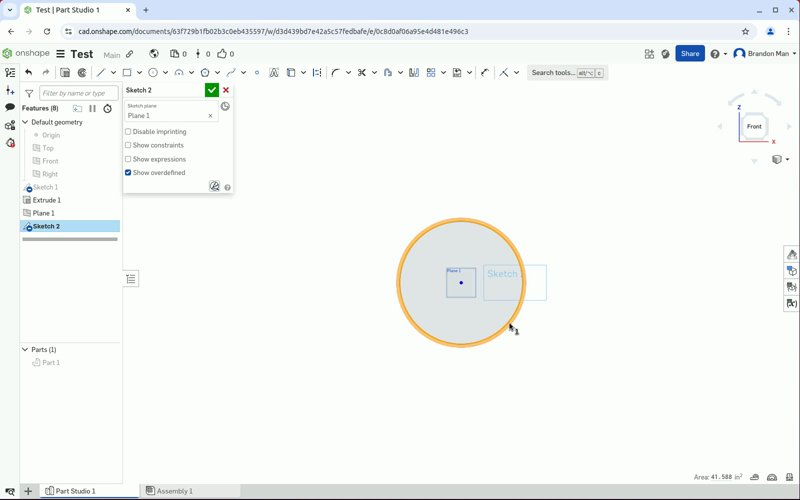
mouse_move(73, 352)
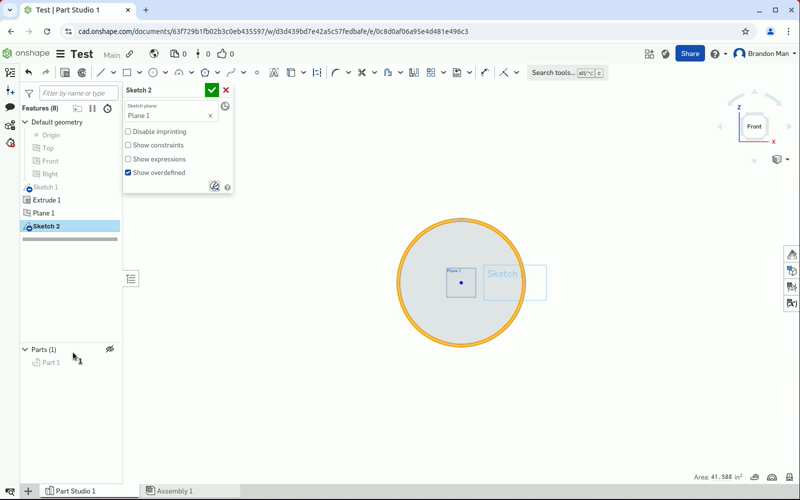
key(shift+y)
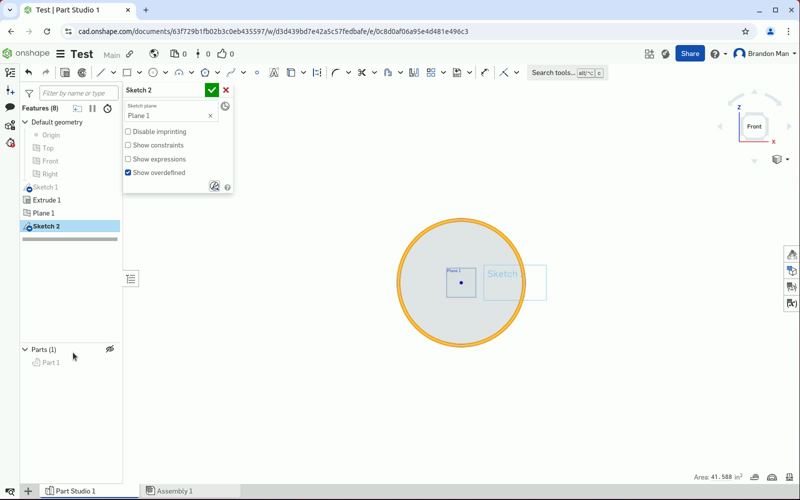
key(shift+e)
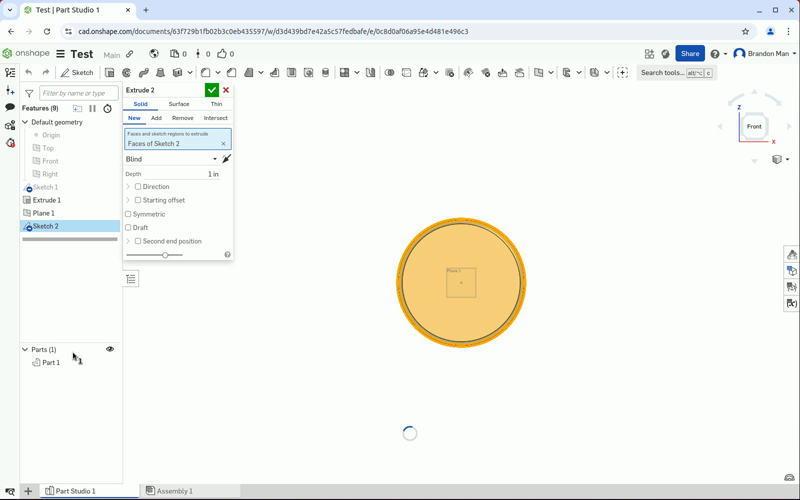
mouse_move(143, 106)
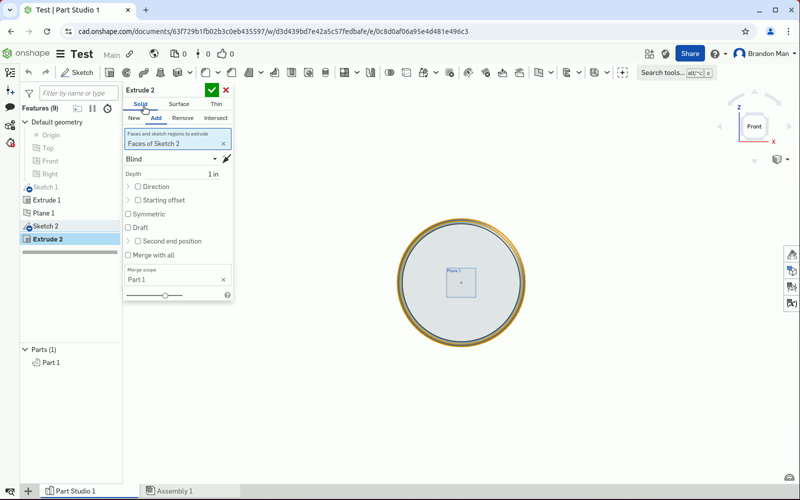
click(143, 106)
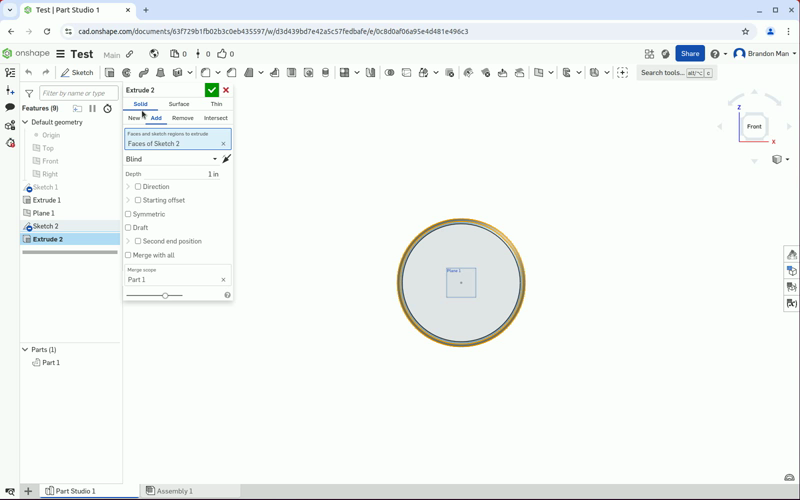
mouse_move(137, 120)
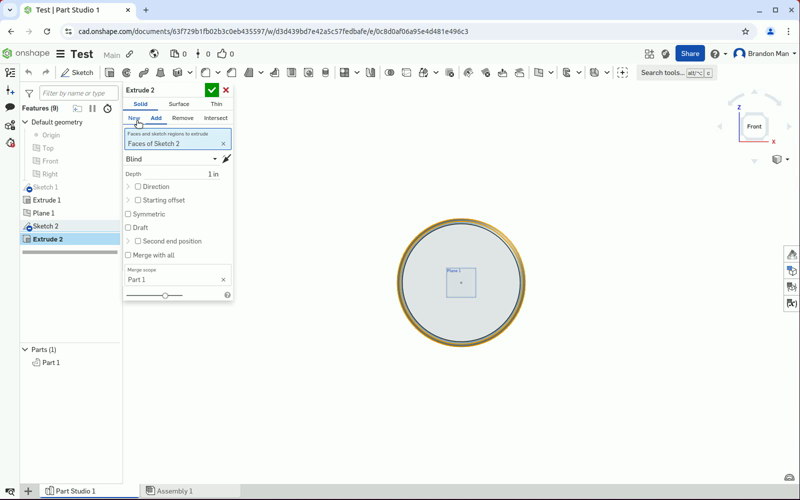
click(137, 120)
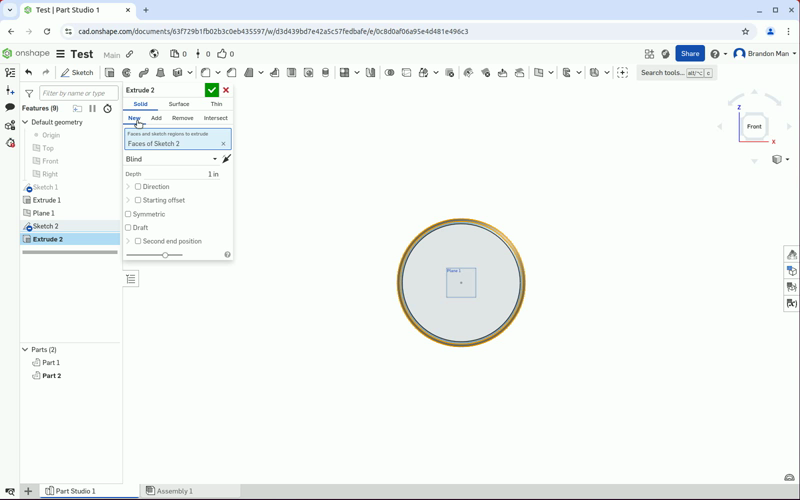
key(tab, 4)
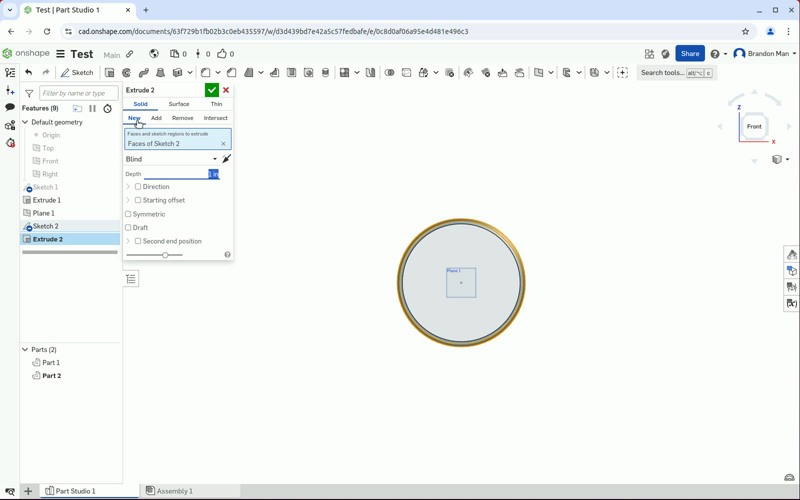
text(-6.258)
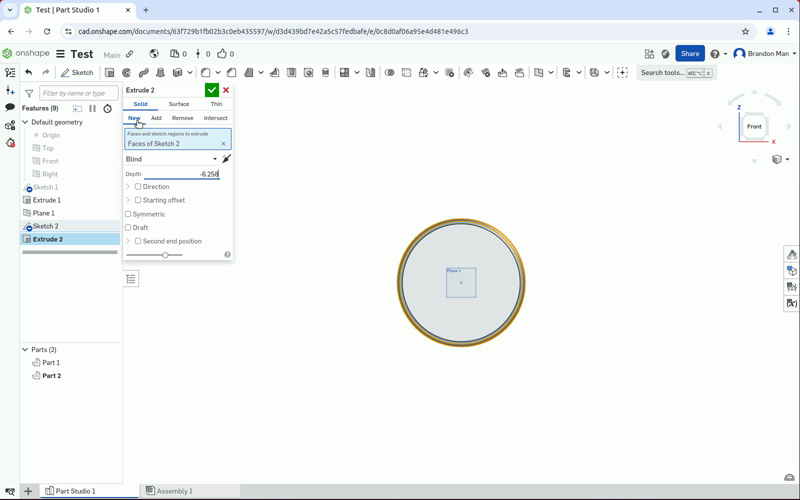
key(enter)
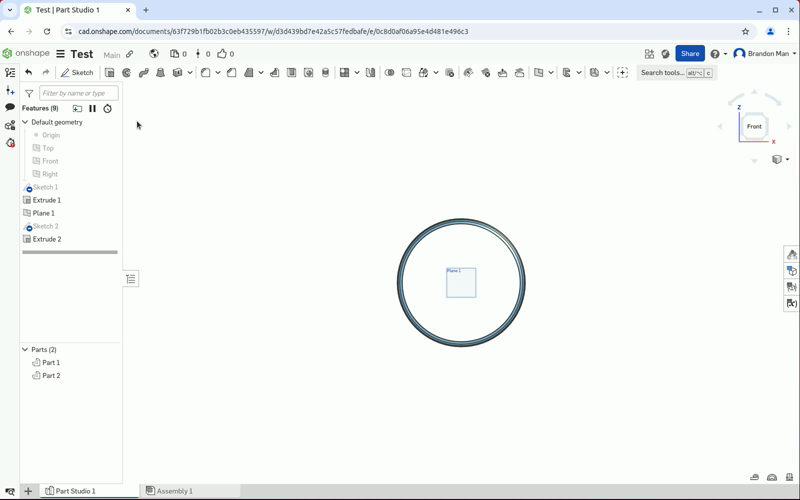
key(shift+h)
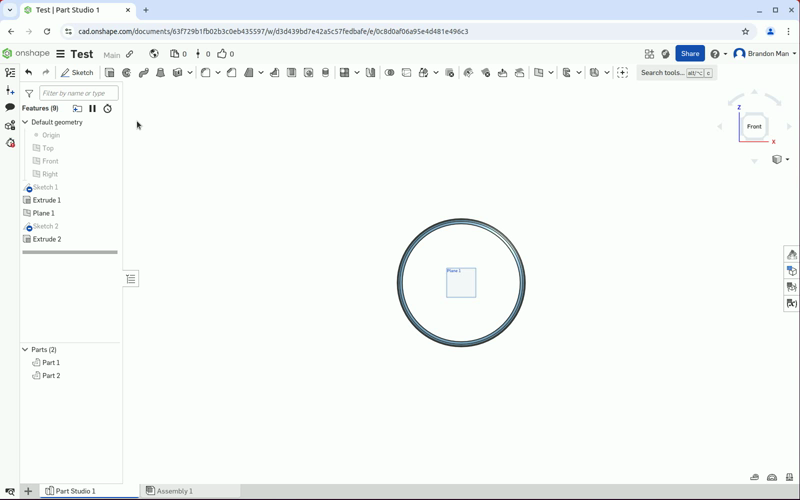
key(shift+h)
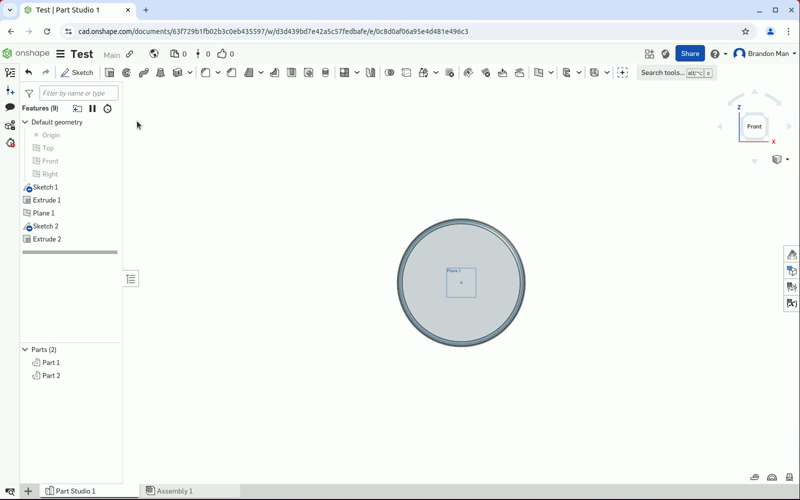
key(shift+7)
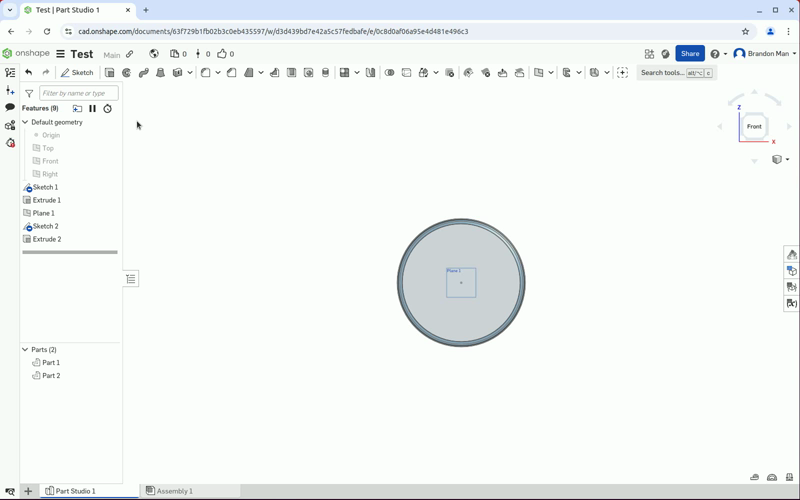
key(left, 2)
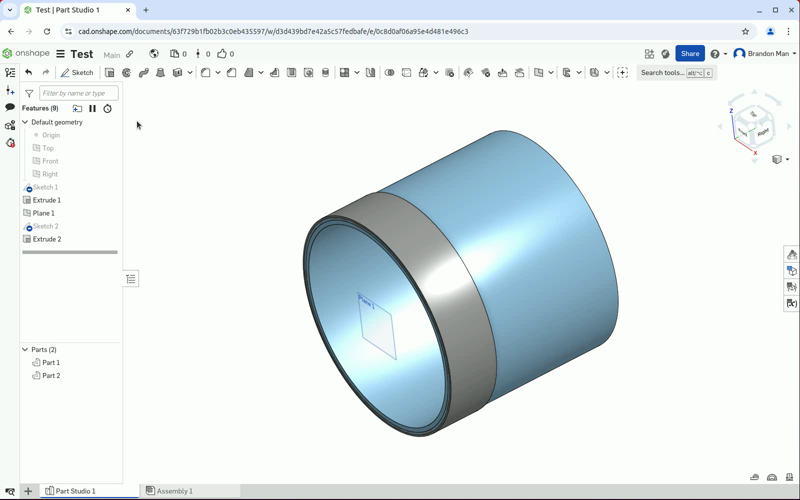
key(down, 2)
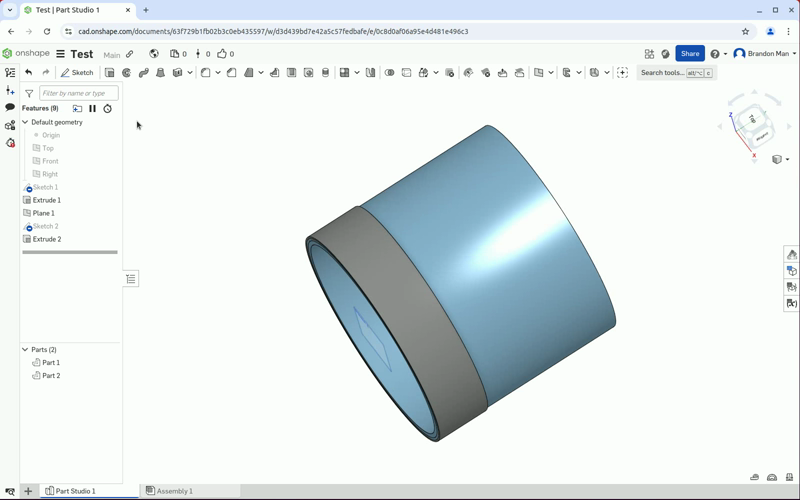
key(up, 2)
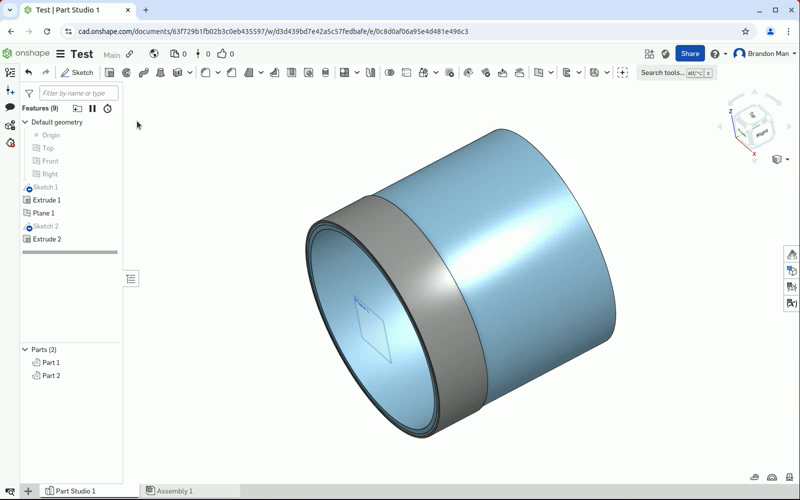
key(right, 2)
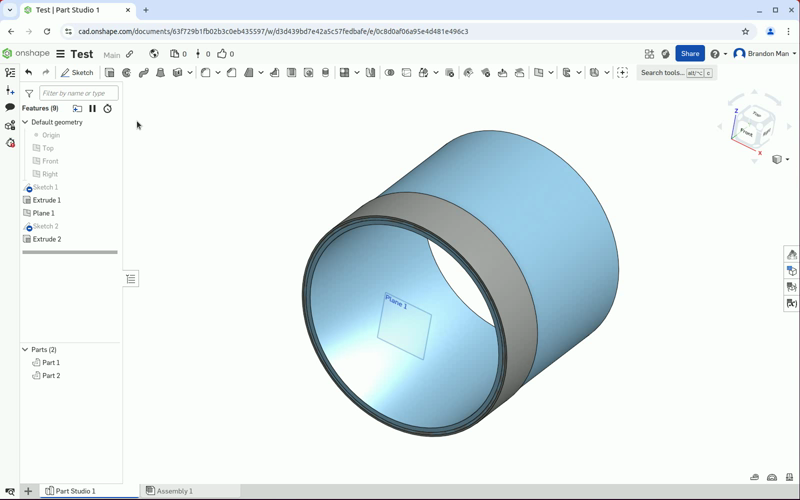
mouse_move(73, 189)
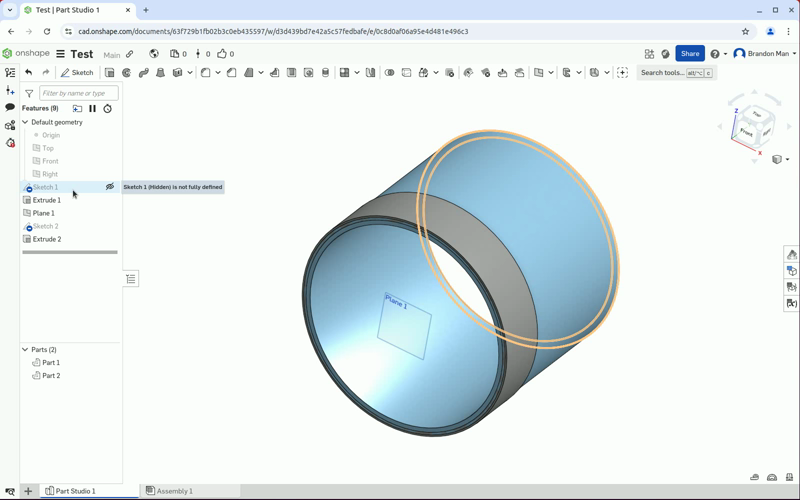
click(73, 189)